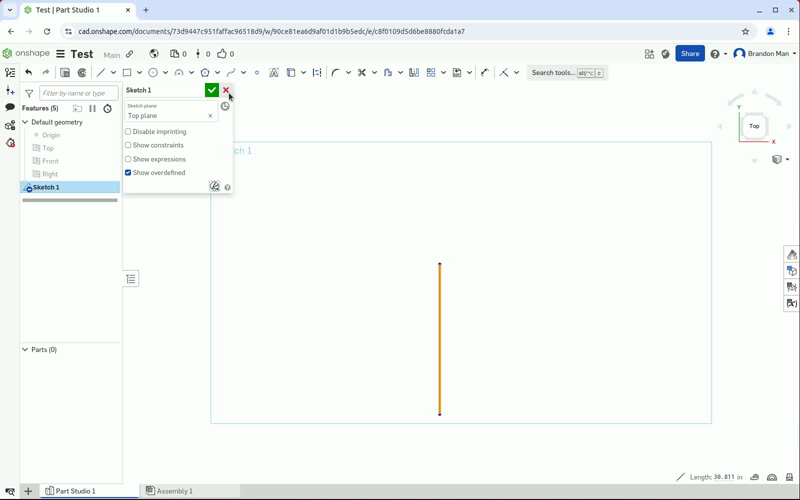
key(shift+h)
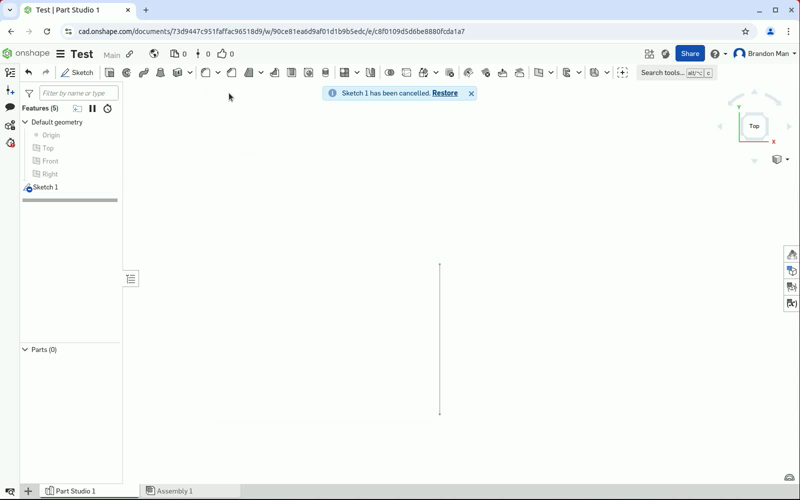
key(shift+s)
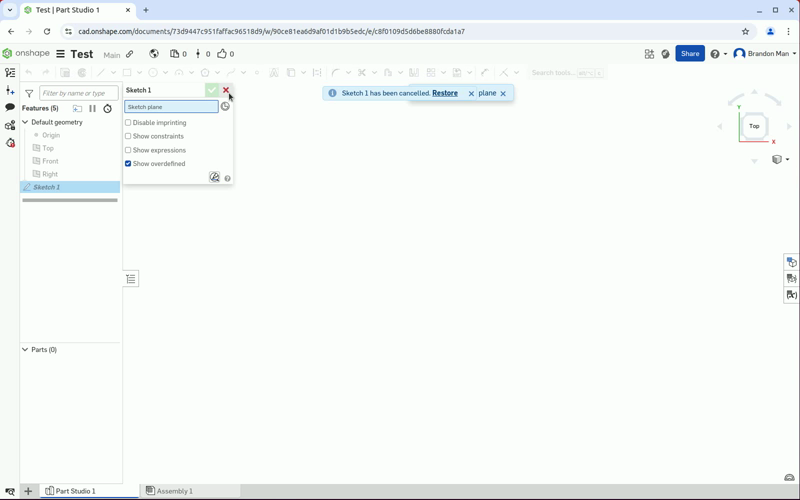
mouse_move(73, 150)
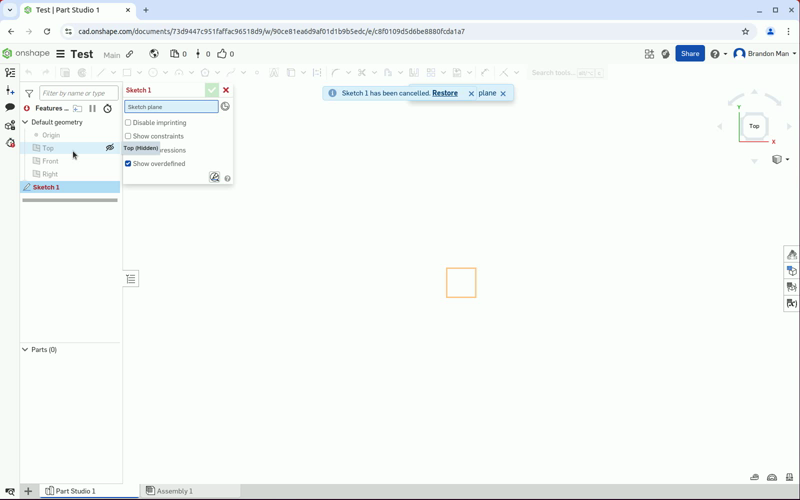
click(73, 150)
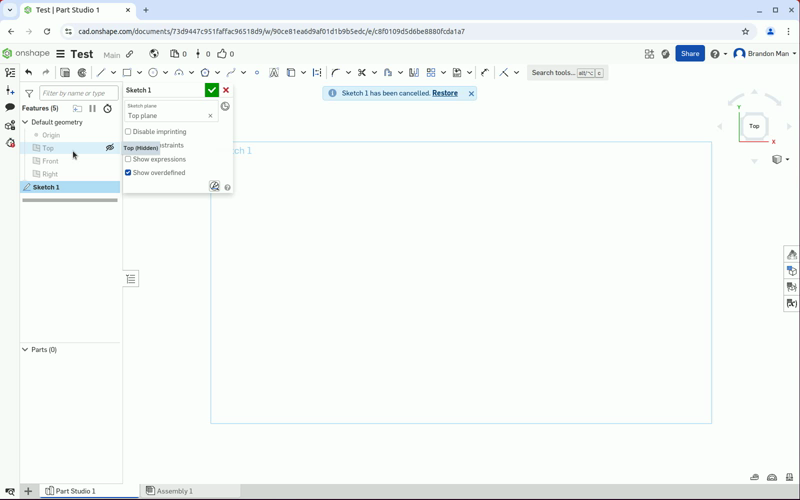
mouse_move(73, 352)
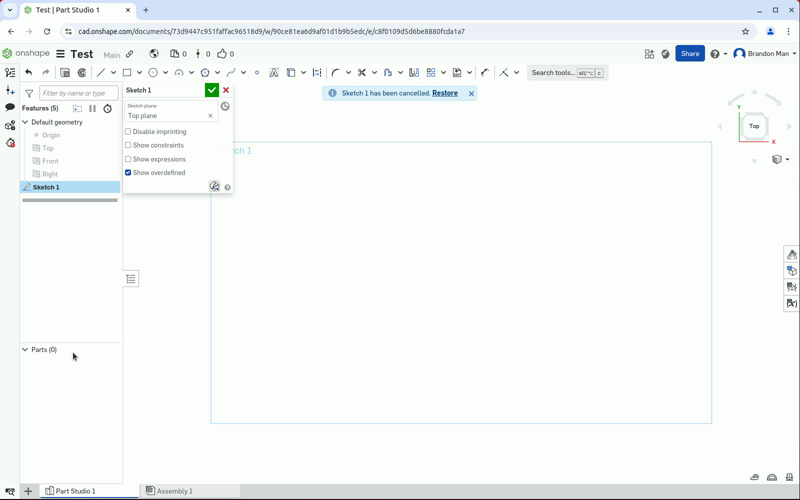
key(y)
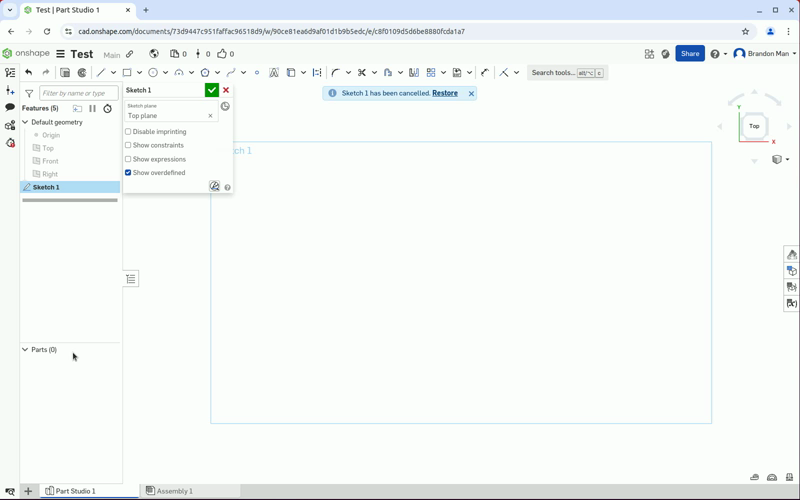
key(l)
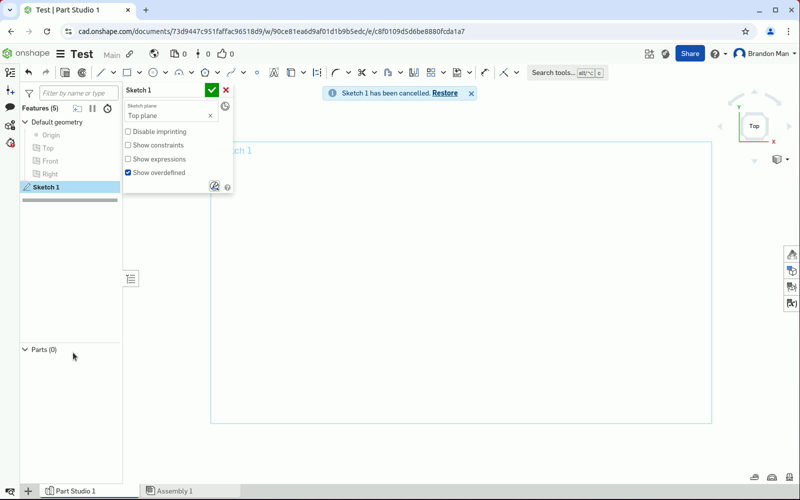
key_down(shift)
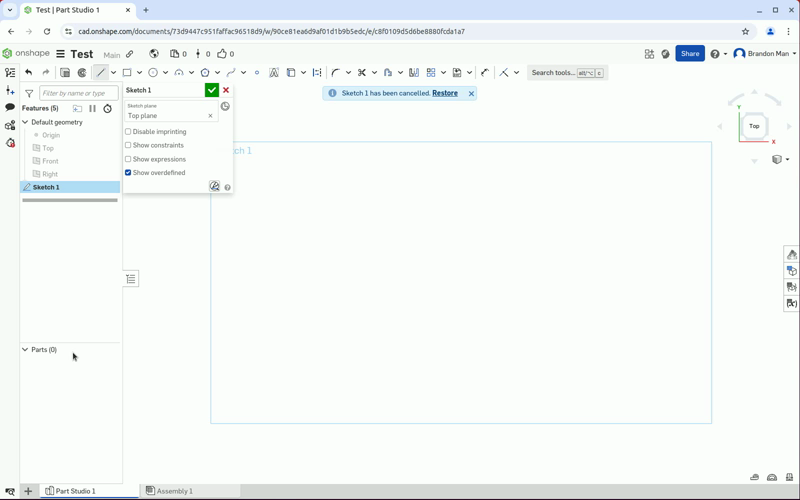
mouse_move(460, 282)
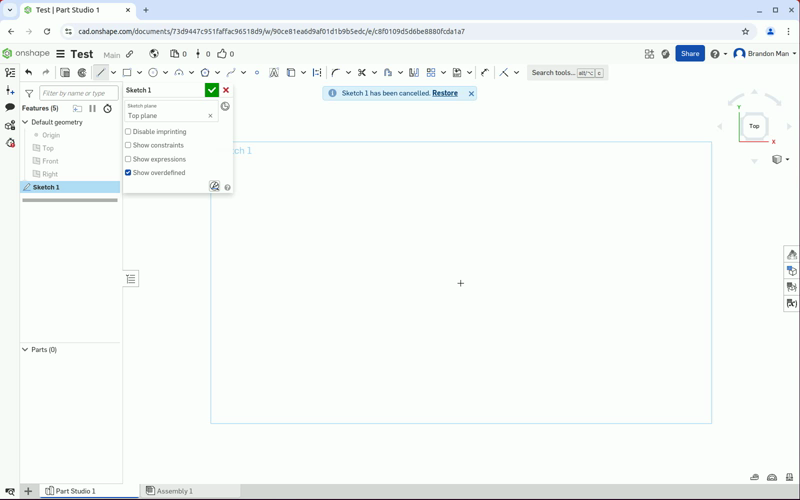
click(460, 282)
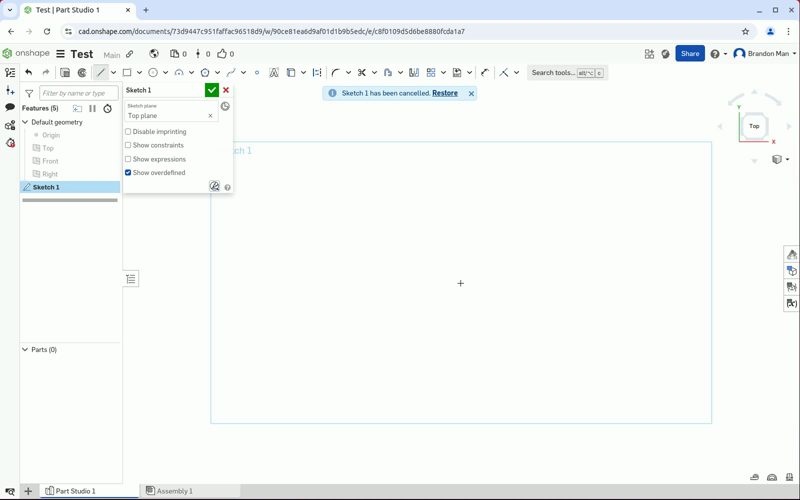
key_up(shift)
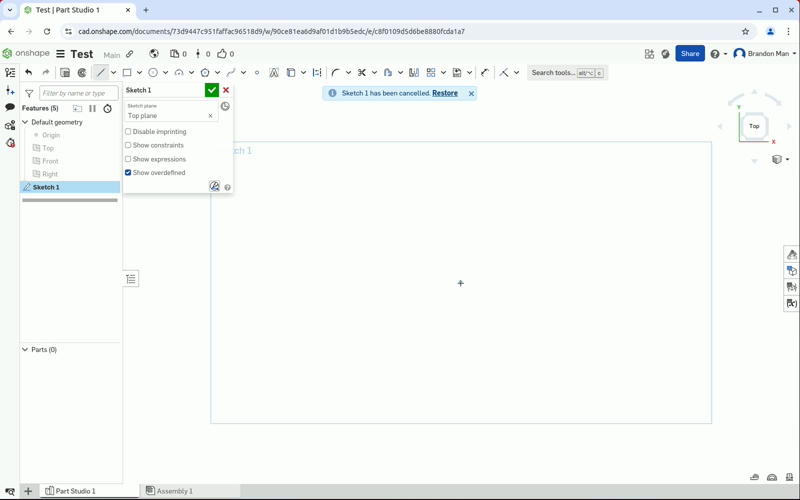
key_down(shift)
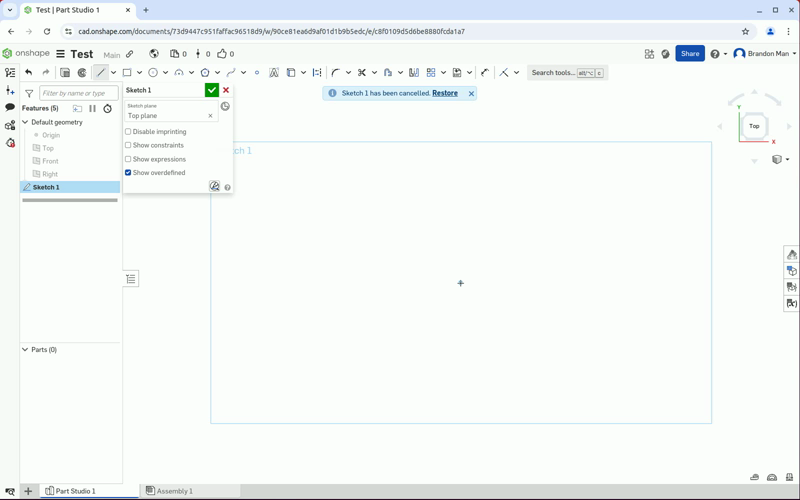
mouse_move(490, 282)
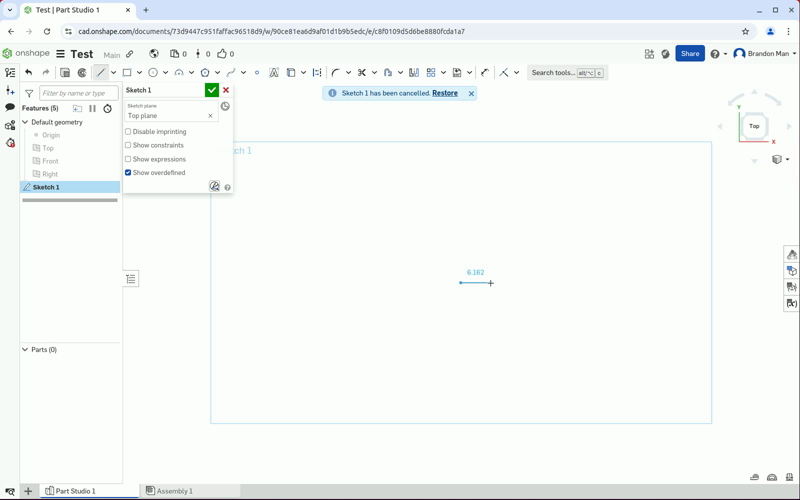
mouse_move(479, 282)
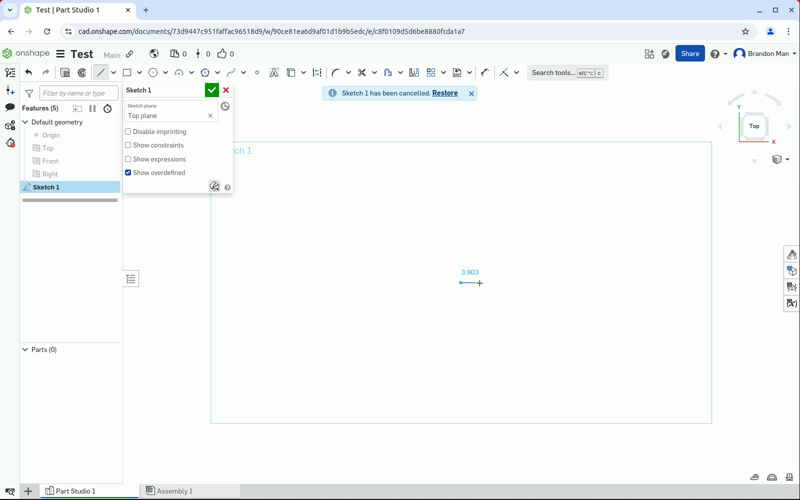
click(479, 282)
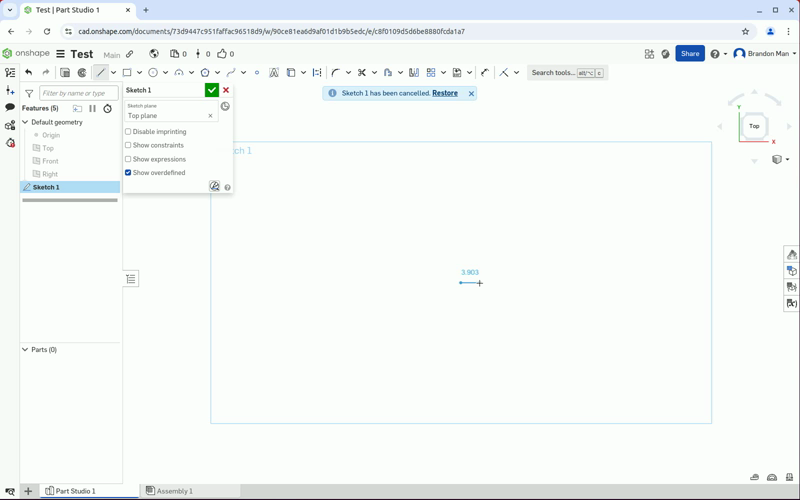
key_up(shift)
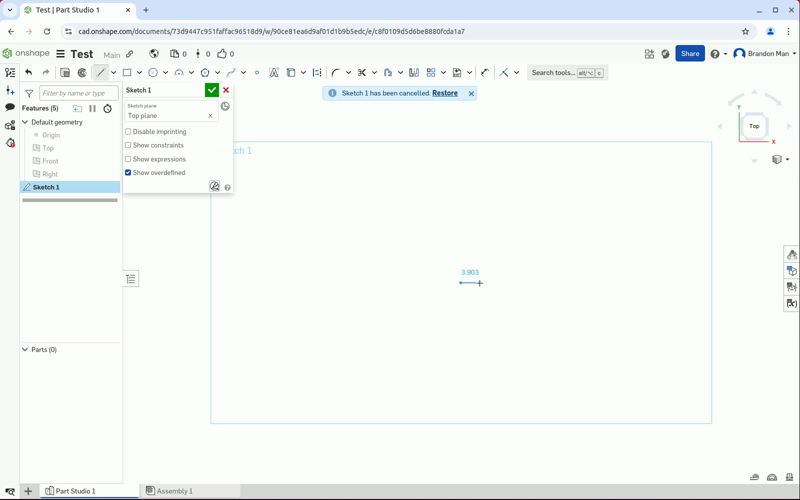
key_down(shift)
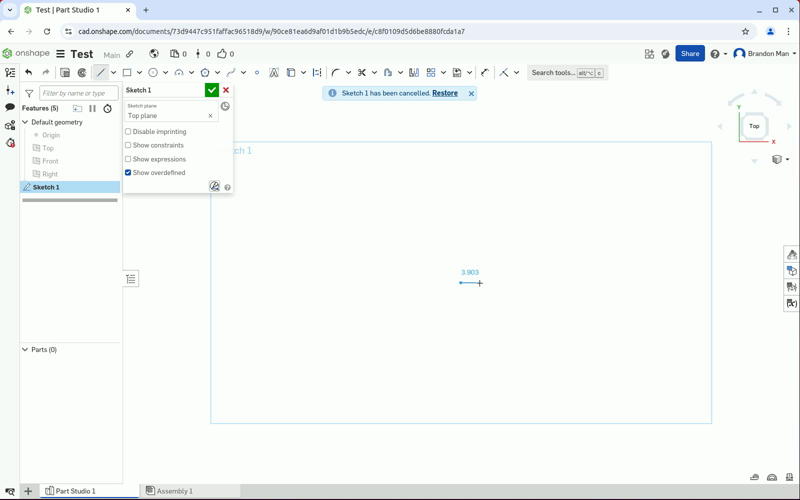
mouse_move(509, 282)
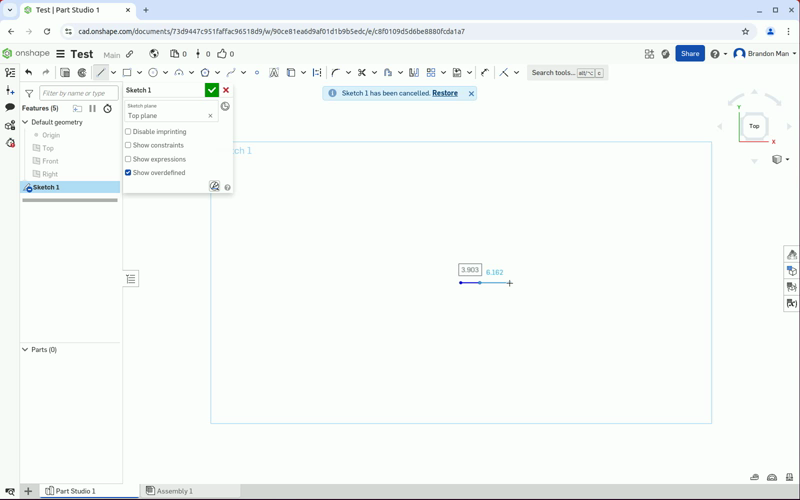
mouse_move(479, 264)
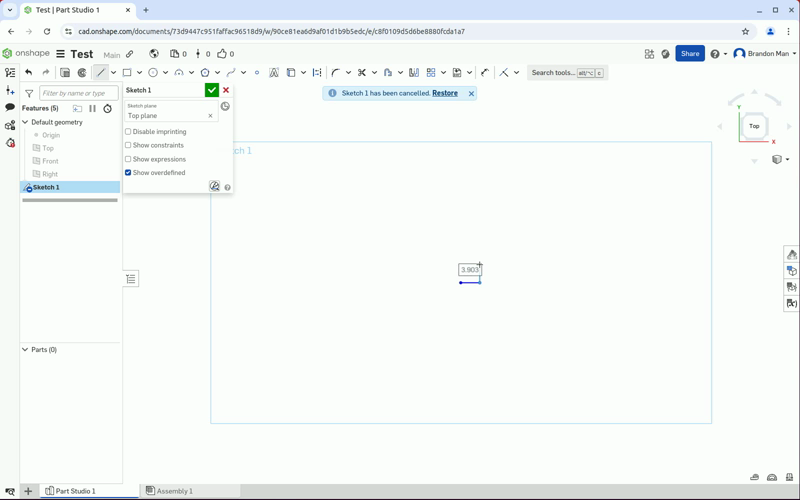
click(479, 264)
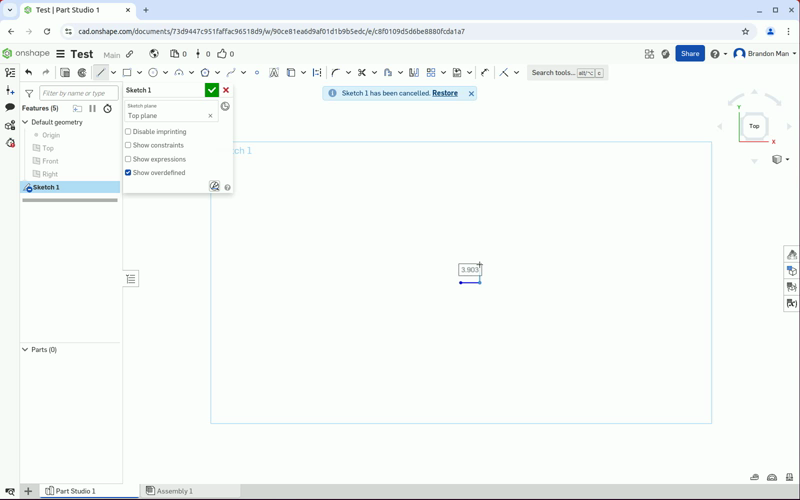
key_up(shift)
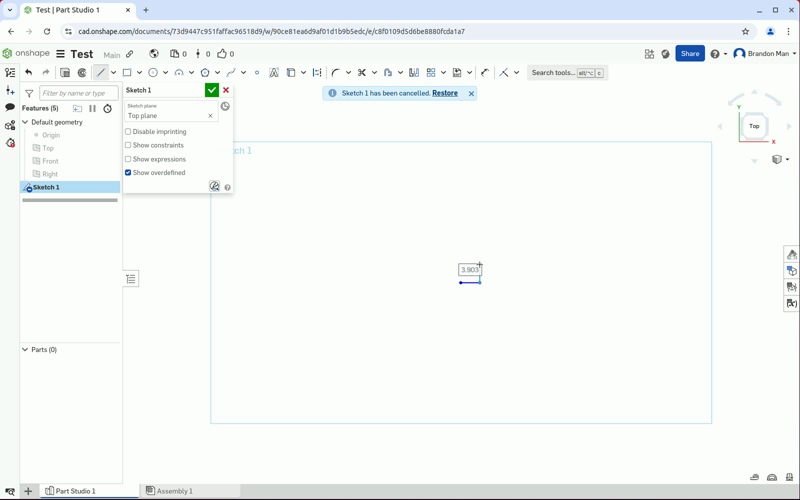
key_down(shift)
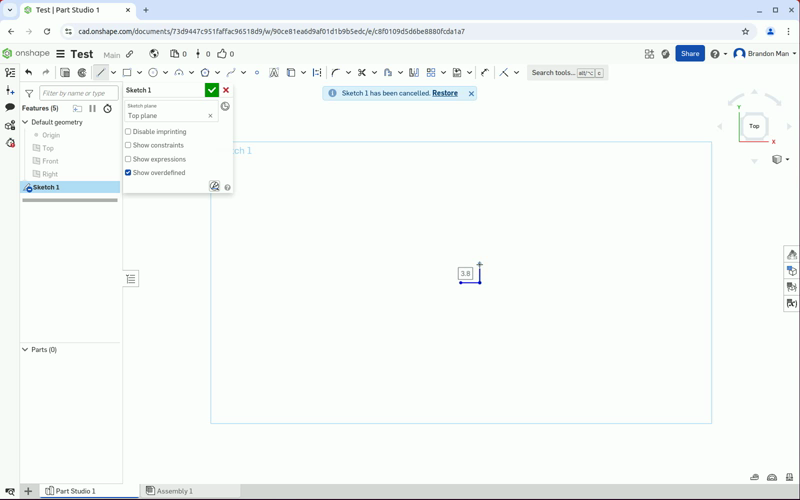
mouse_move(509, 264)
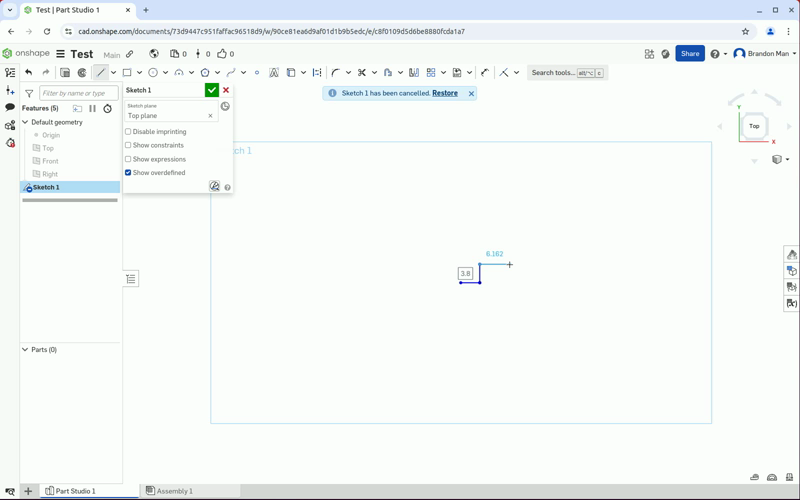
mouse_move(517, 264)
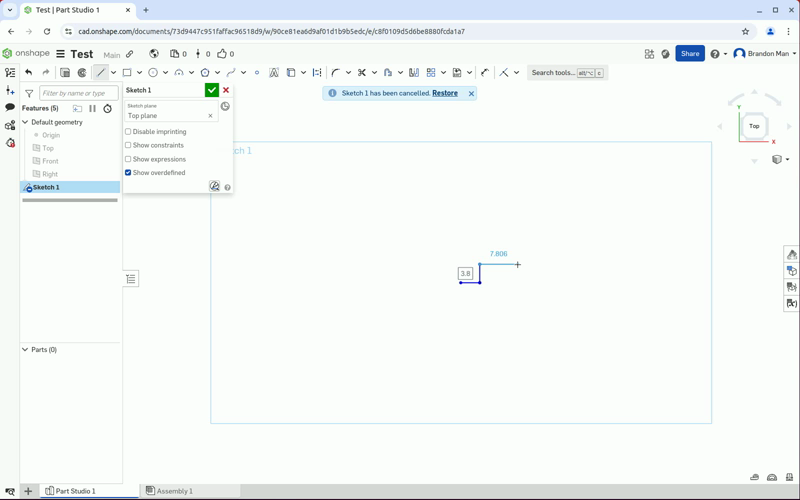
click(517, 264)
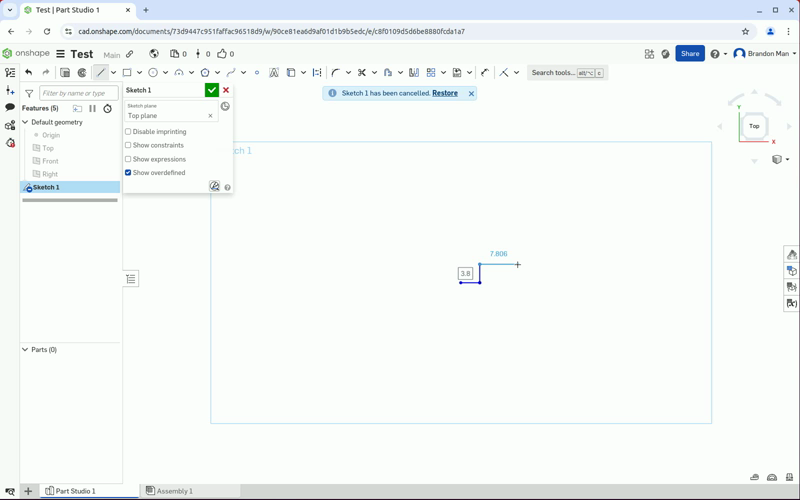
key_up(shift)
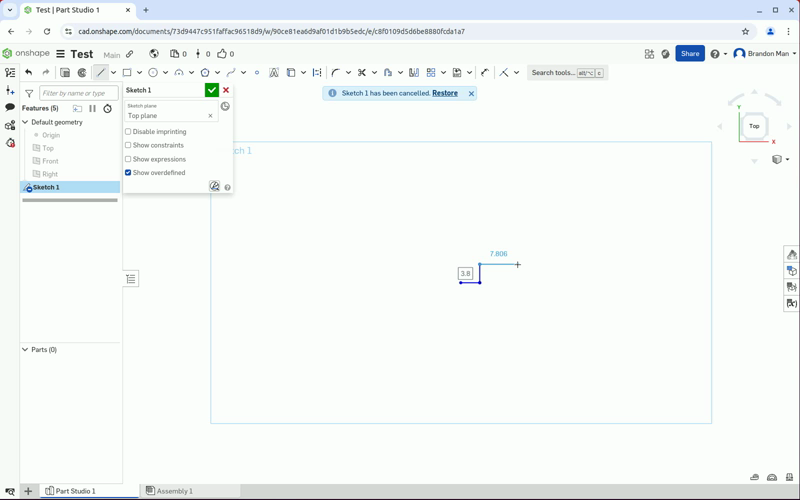
key_down(shift)
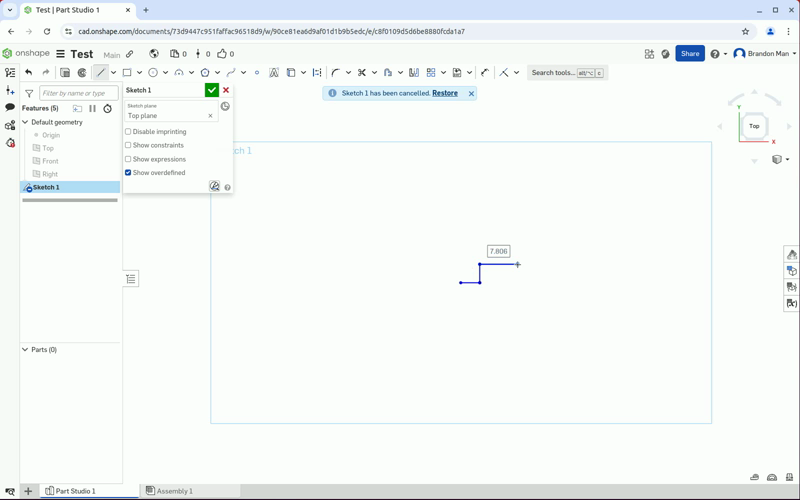
mouse_move(547, 264)
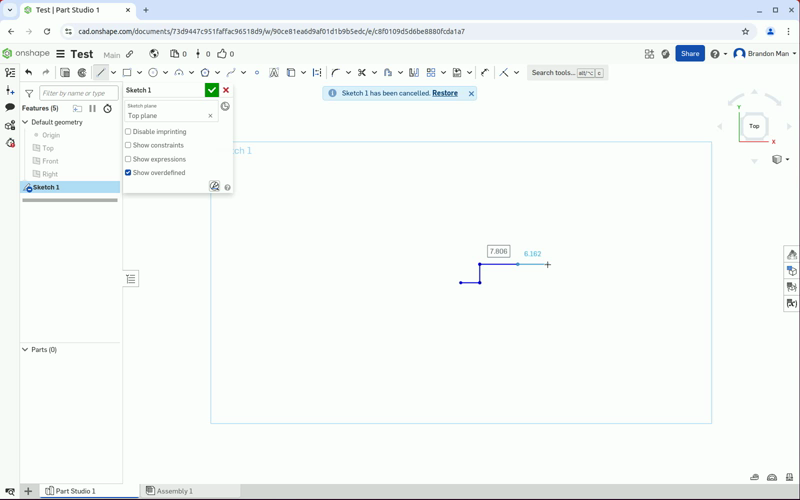
mouse_move(517, 282)
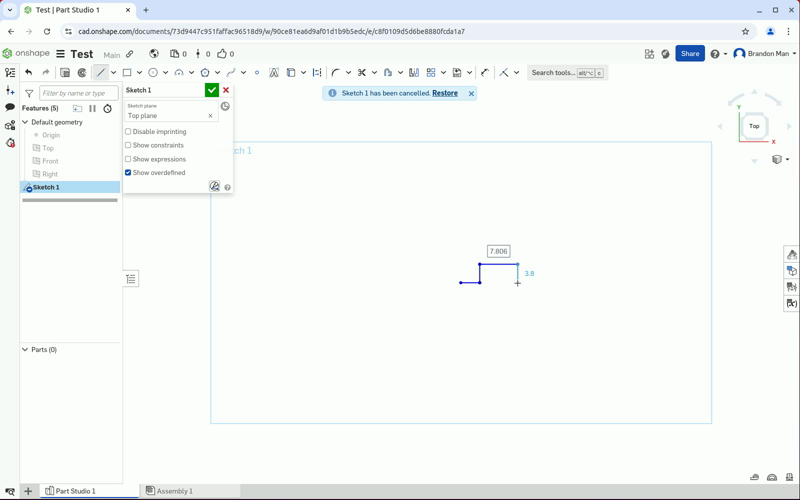
click(517, 282)
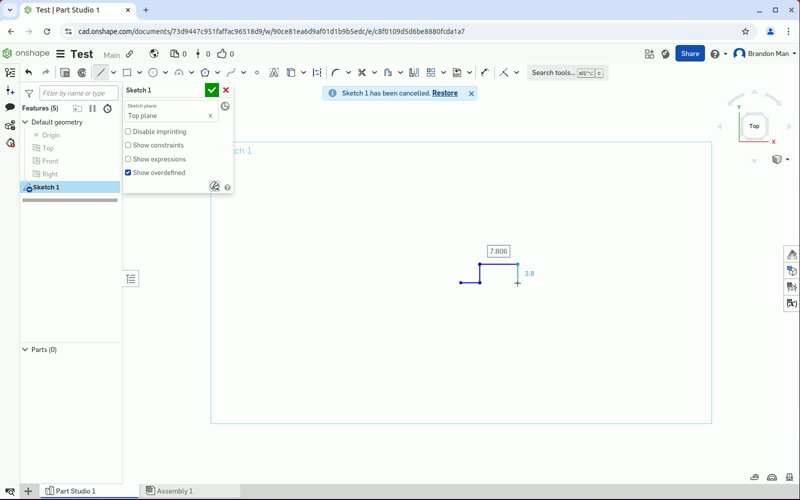
key_up(shift)
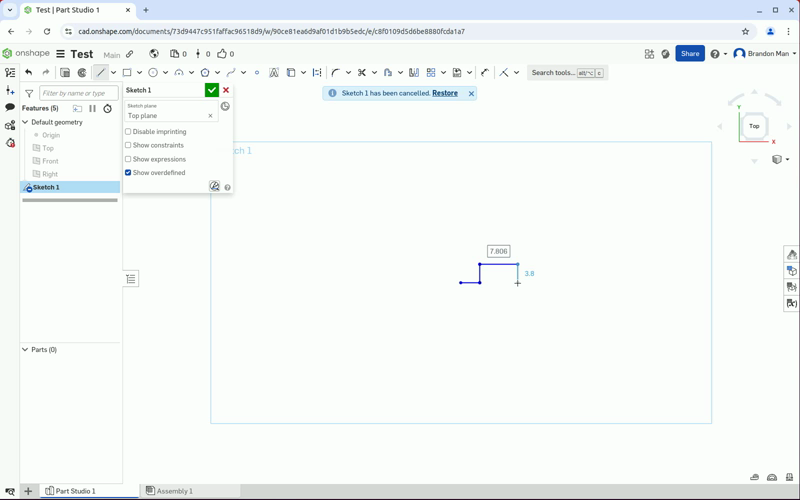
key_down(shift)
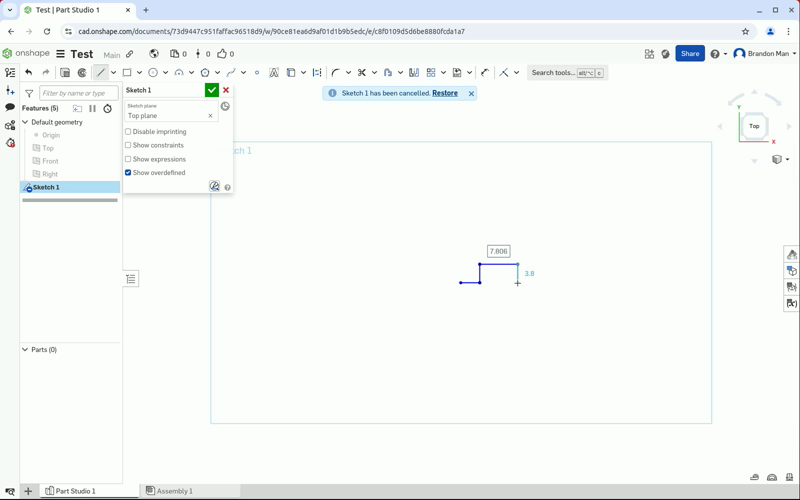
mouse_move(547, 282)
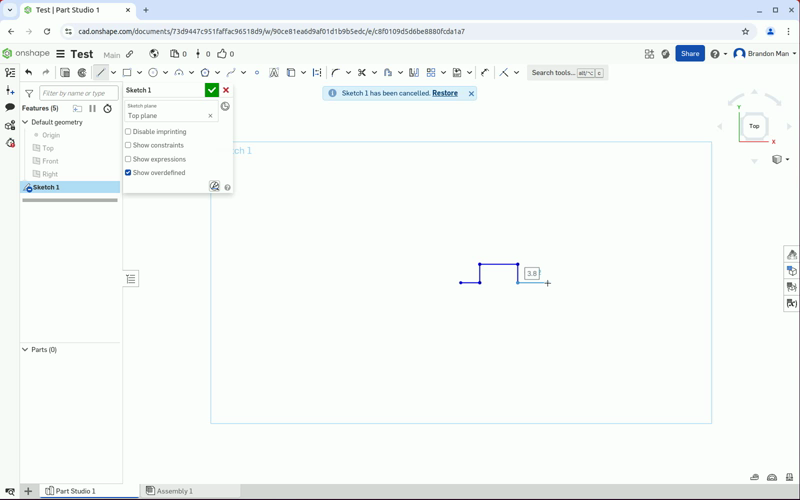
mouse_move(535, 282)
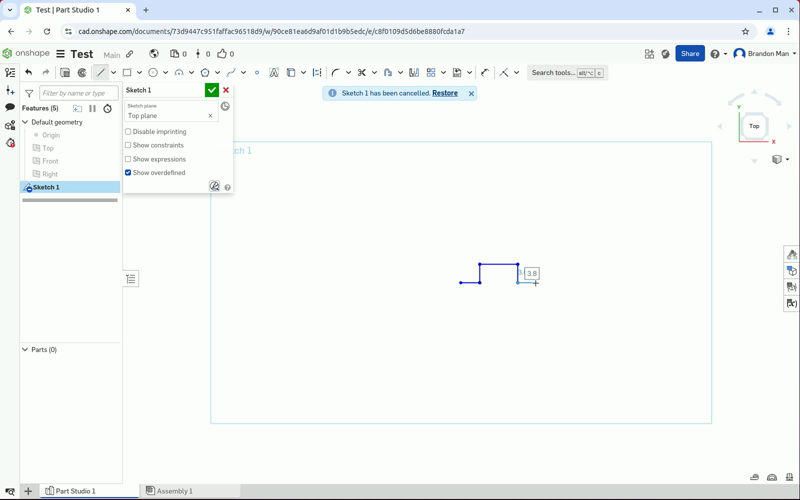
click(535, 282)
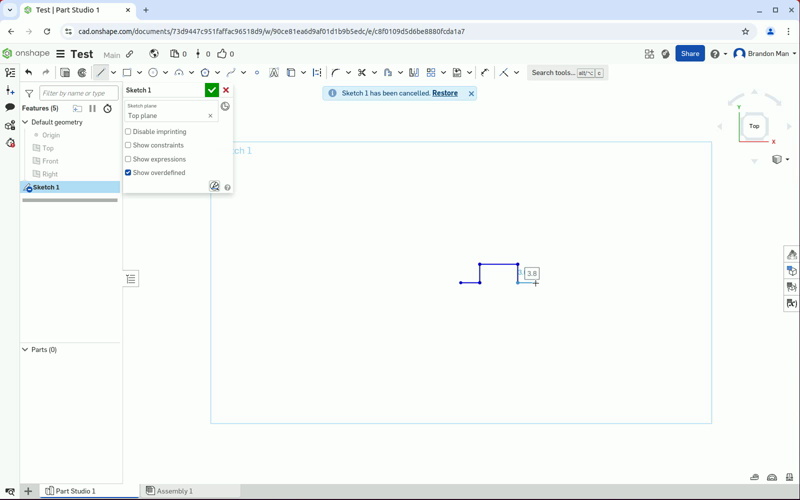
key_up(shift)
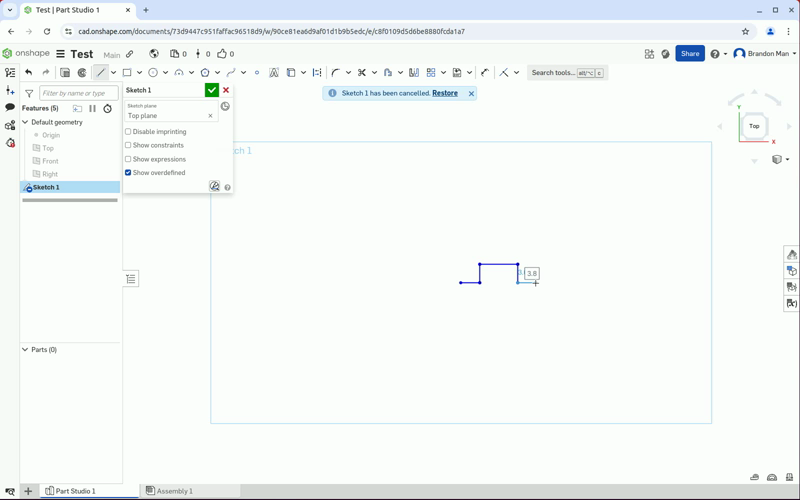
key_down(shift)
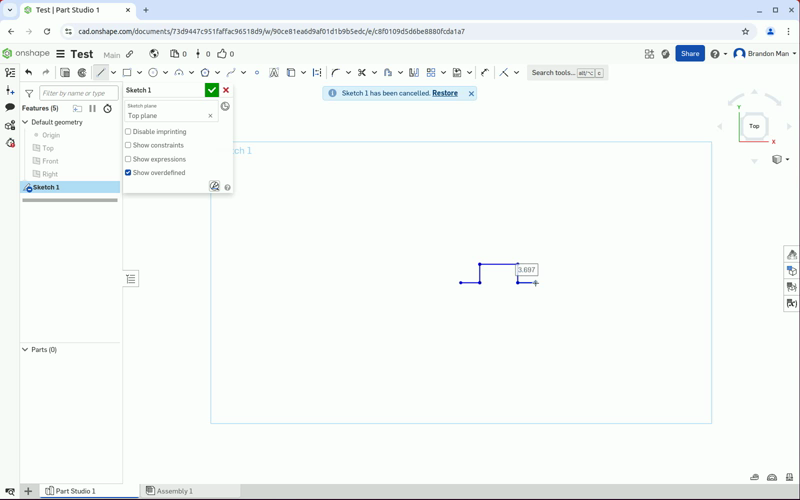
mouse_move(535, 170)
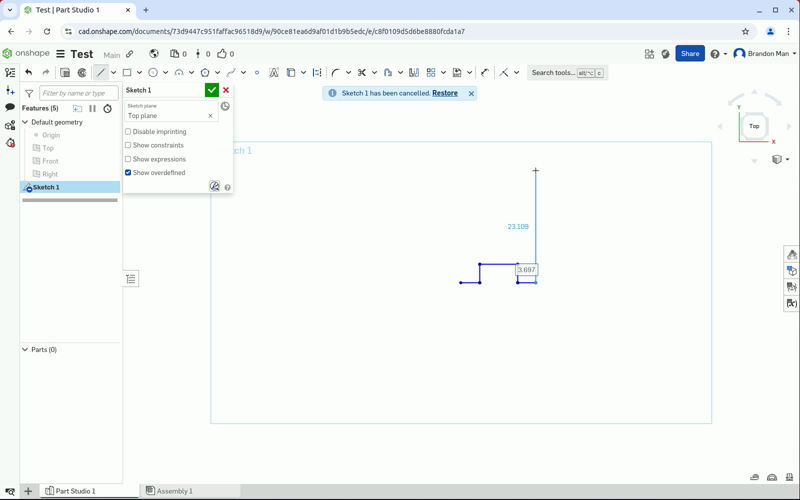
click(535, 170)
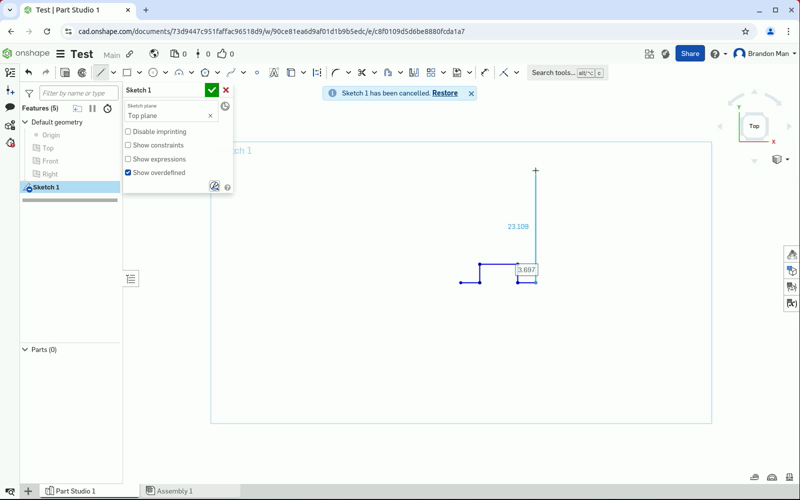
key_up(shift)
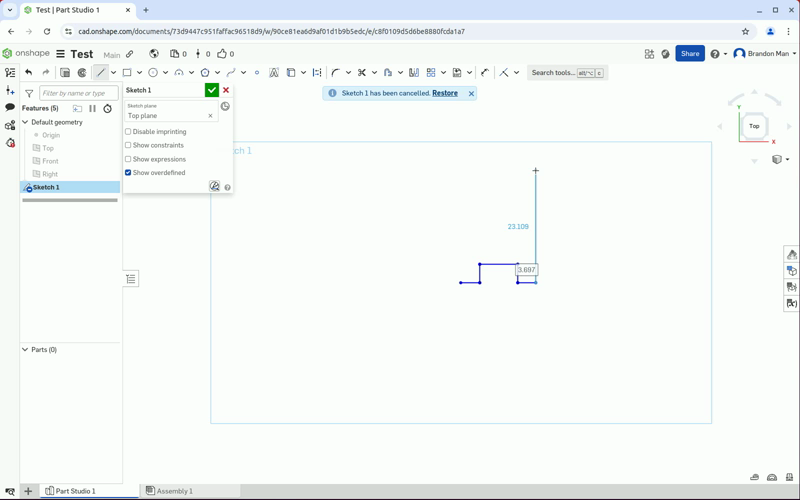
key_down(shift)
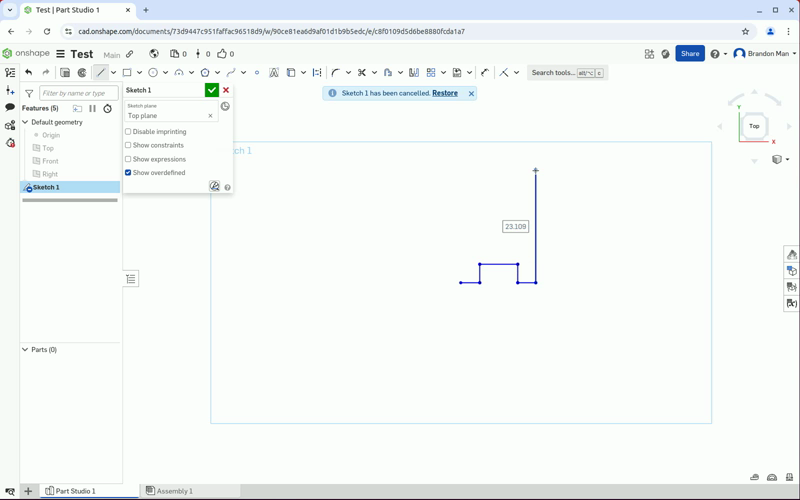
mouse_move(565, 170)
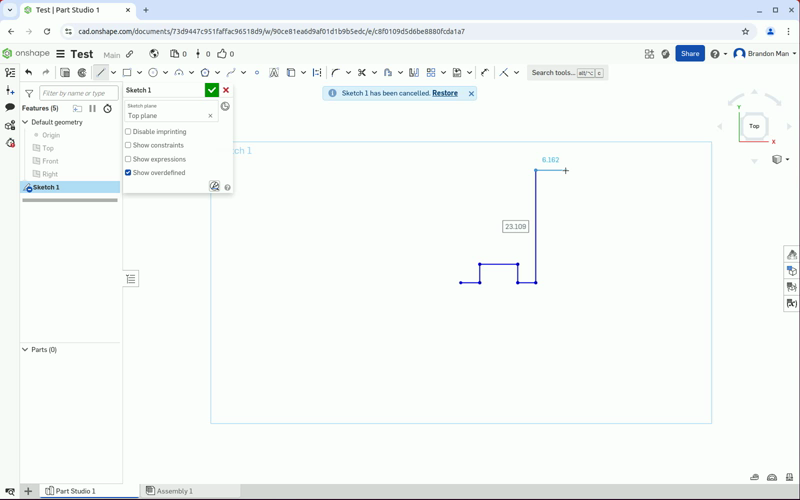
mouse_move(517, 170)
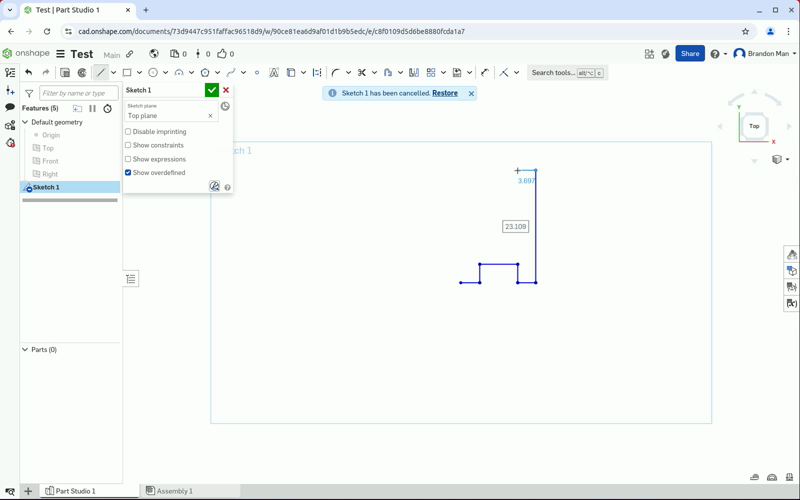
click(517, 170)
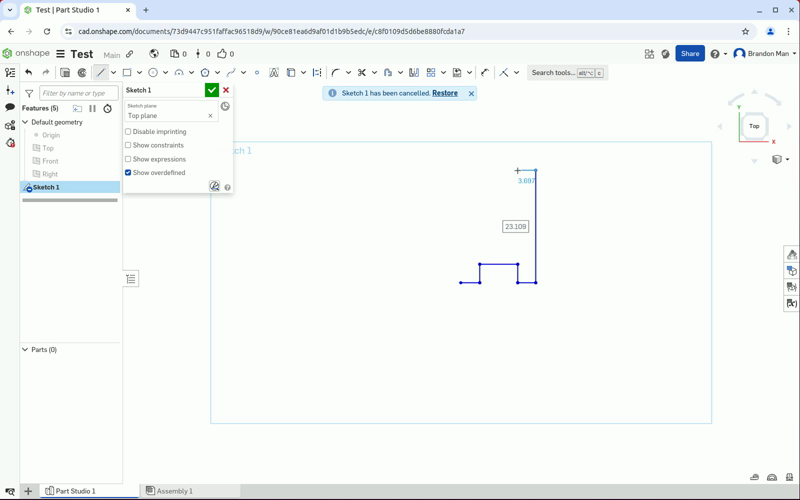
key_up(shift)
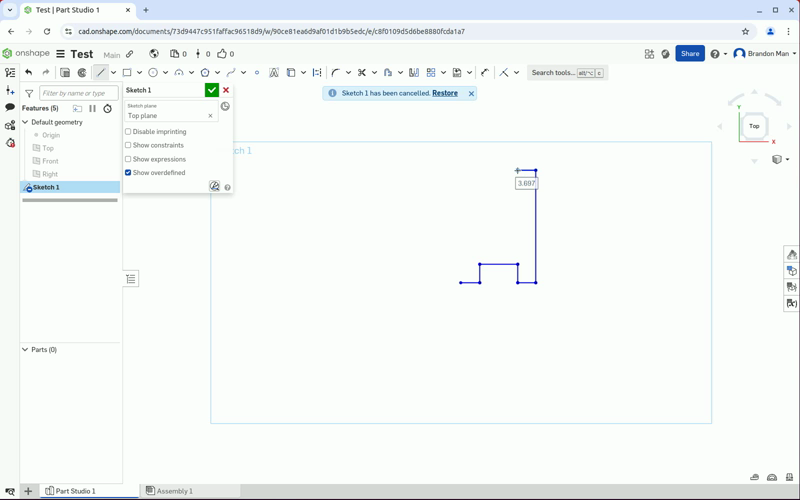
key_down(shift)
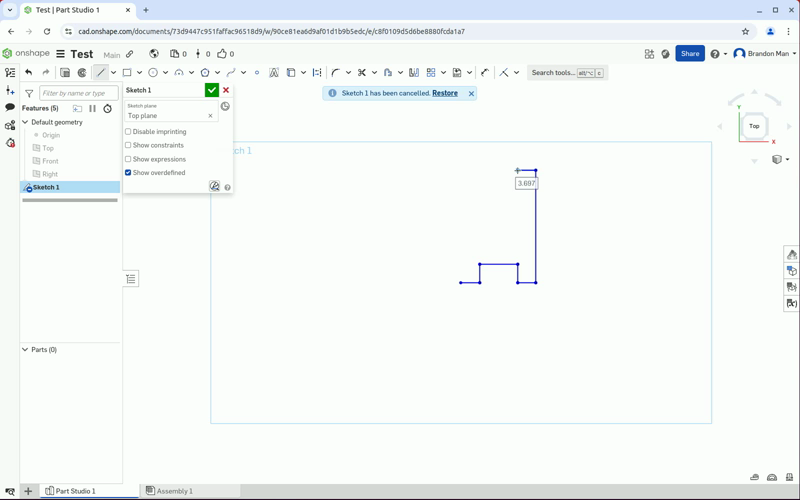
mouse_move(517, 245)
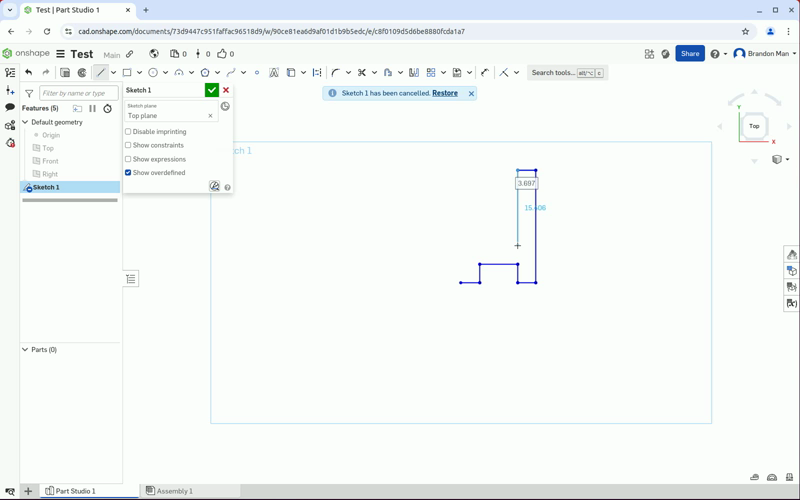
click(517, 245)
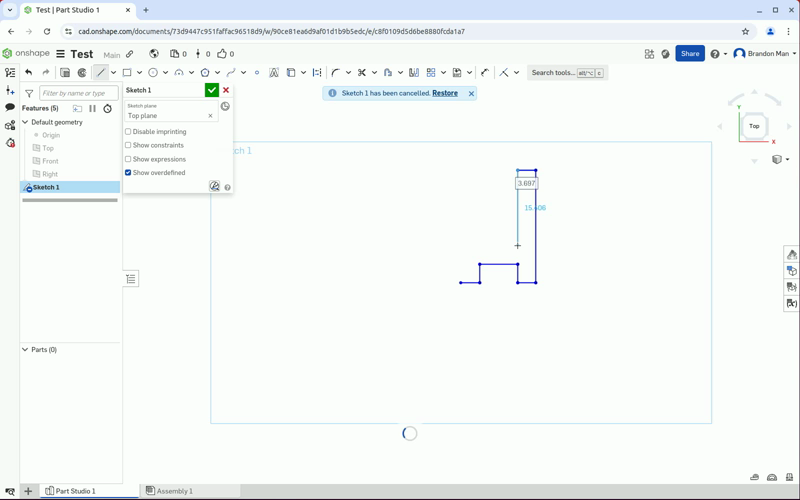
key_up(shift)
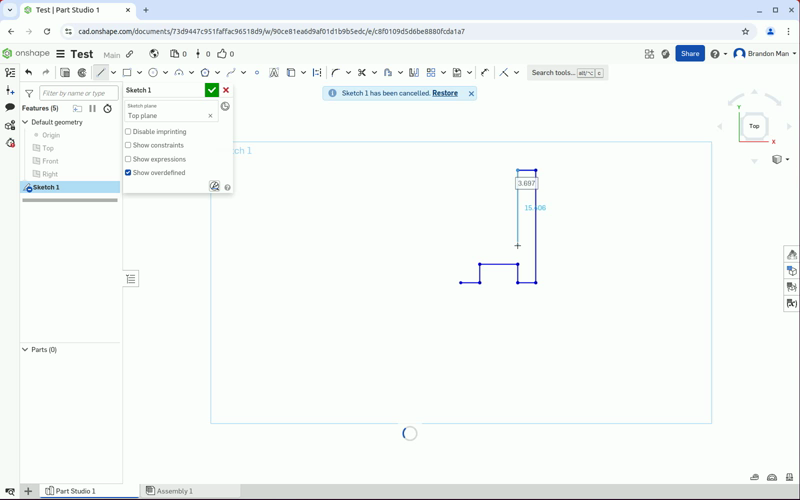
key_down(shift)
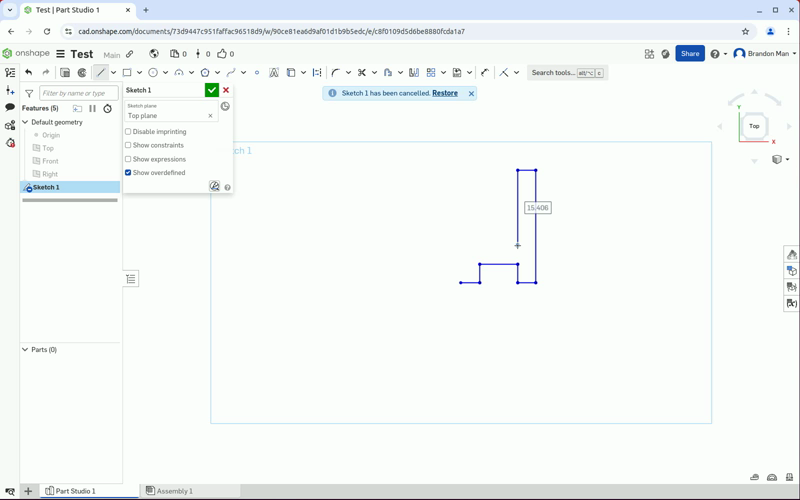
mouse_move(547, 245)
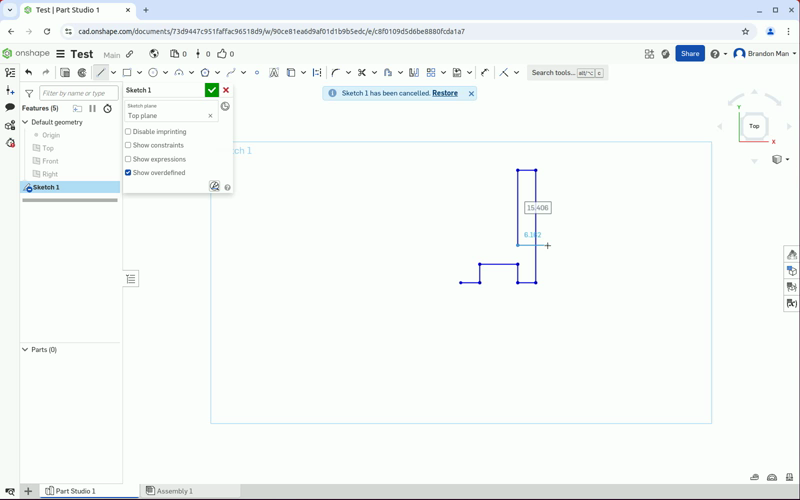
mouse_move(479, 245)
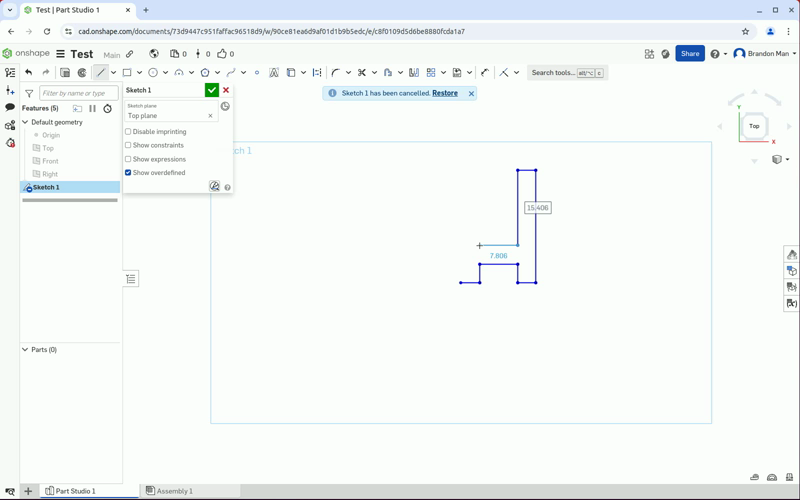
click(479, 245)
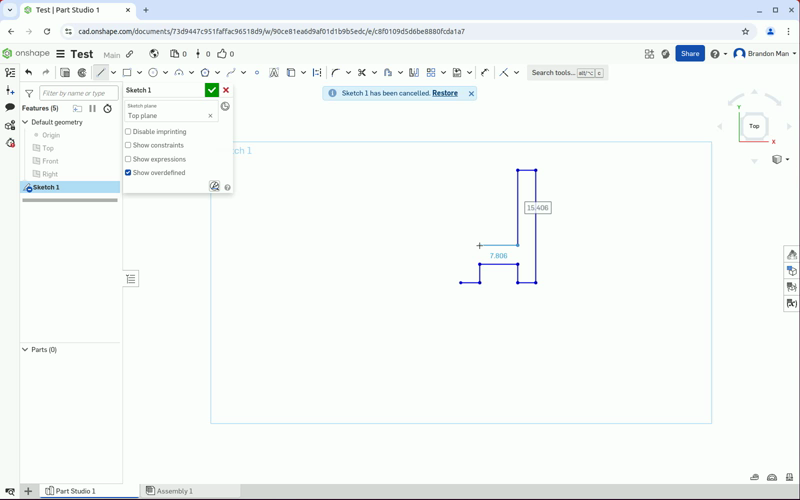
key_up(shift)
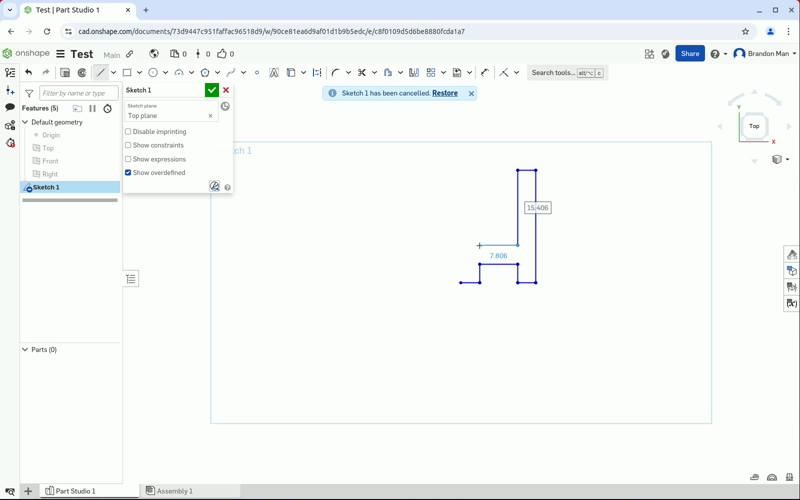
key_down(shift)
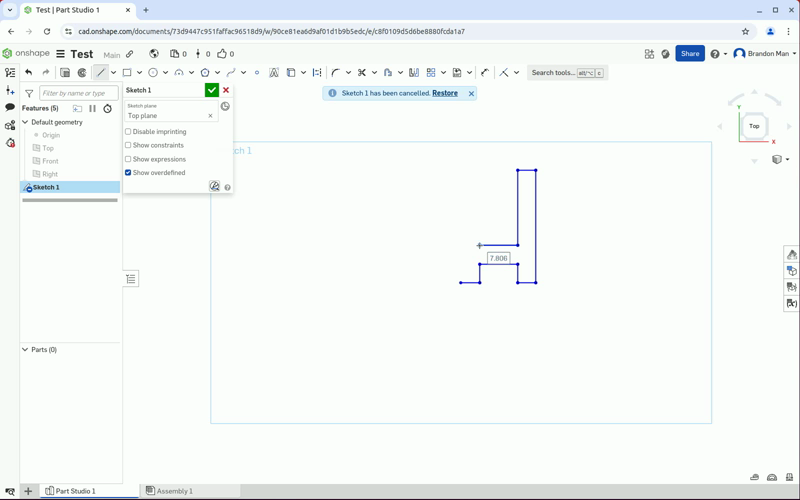
mouse_move(479, 170)
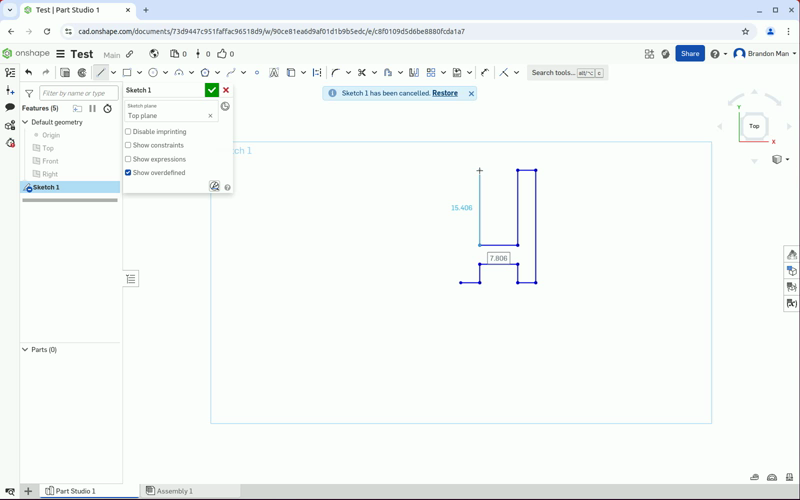
click(479, 170)
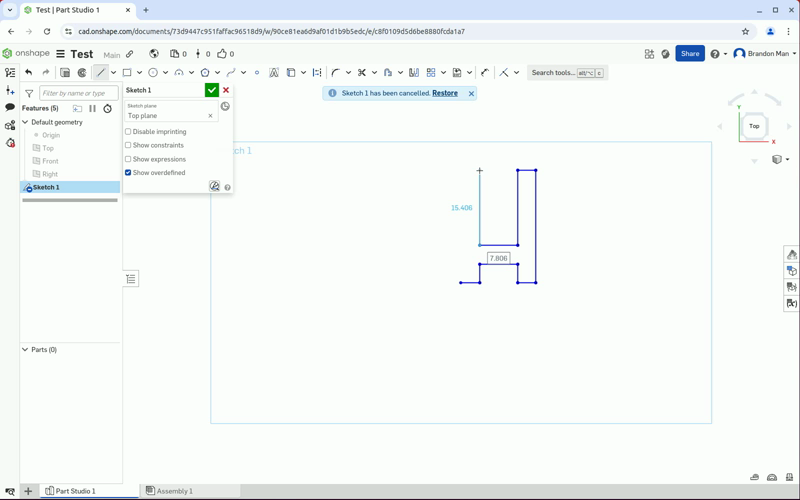
key_up(shift)
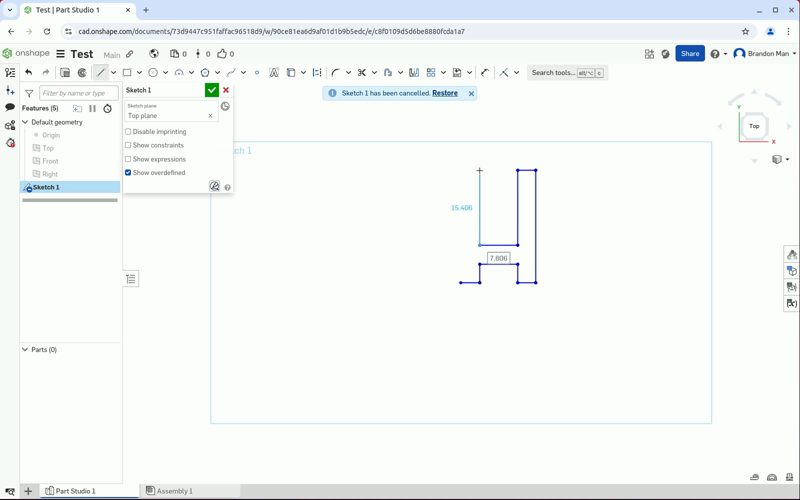
key_down(shift)
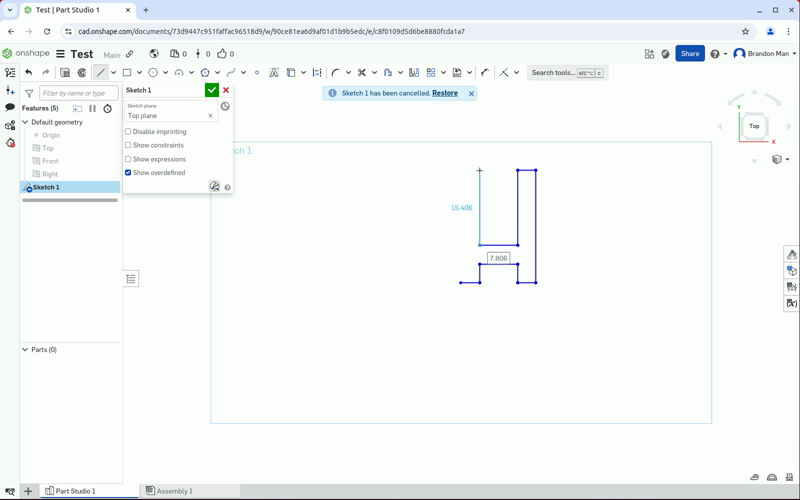
mouse_move(509, 170)
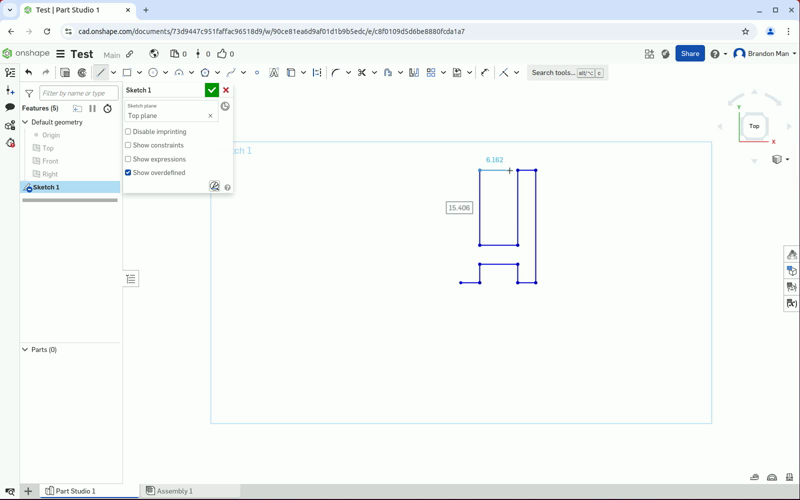
mouse_move(460, 170)
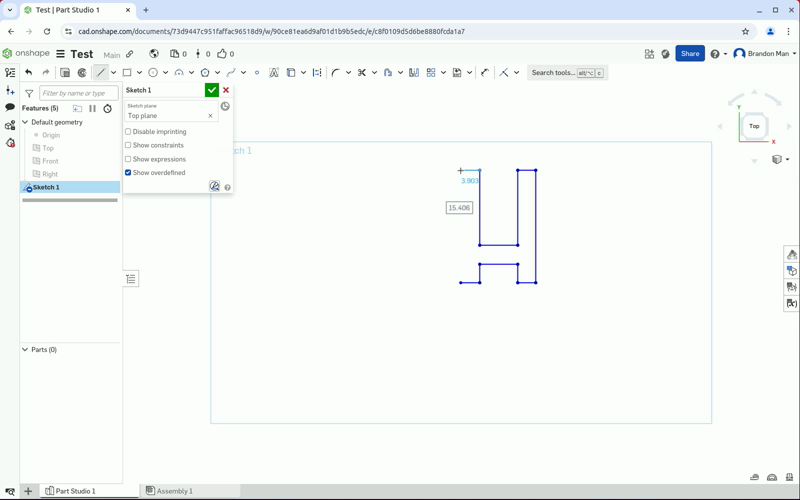
click(460, 170)
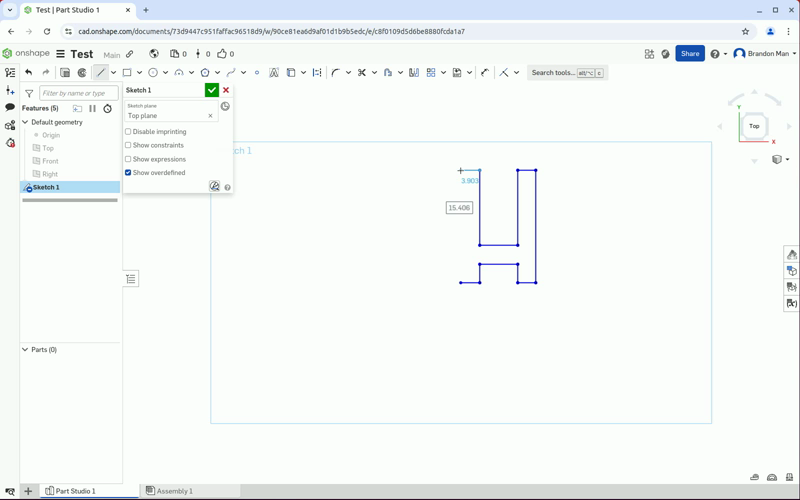
key_up(shift)
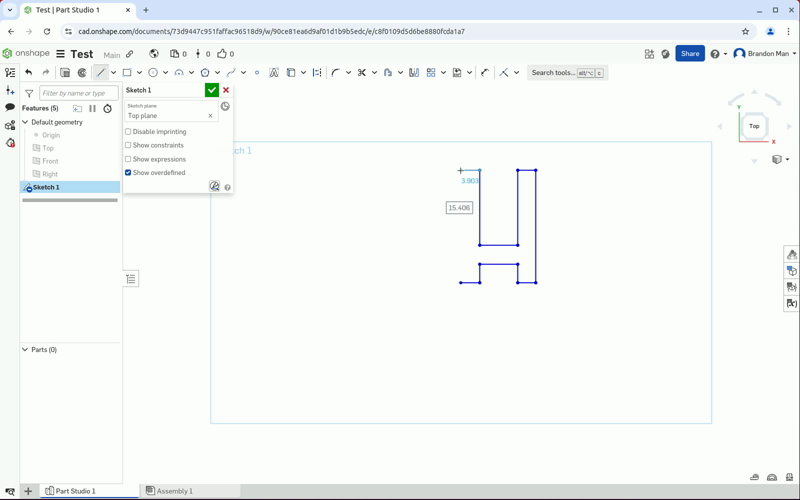
key_down(shift)
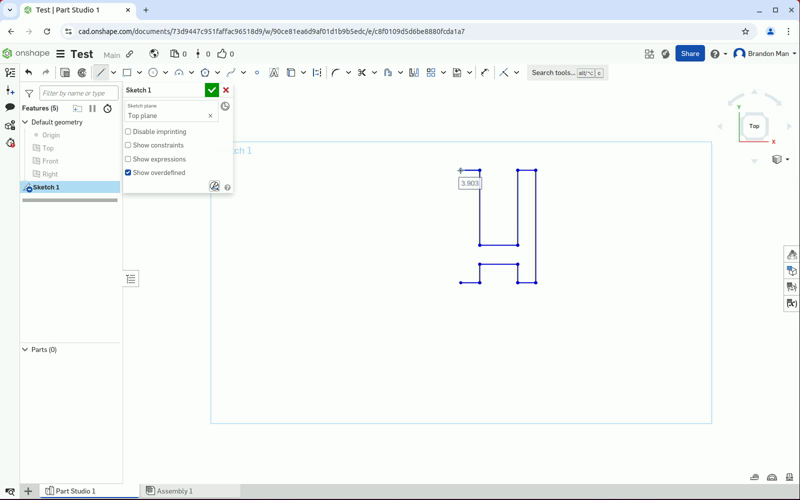
mouse_move(460, 282)
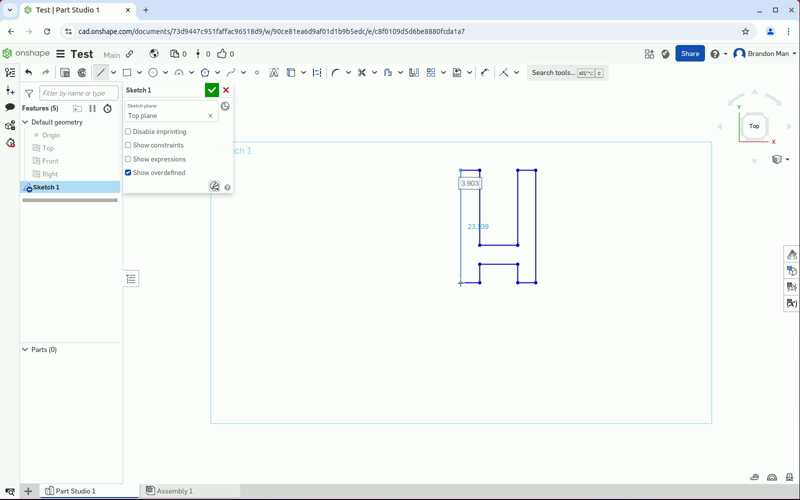
key_up(shift)
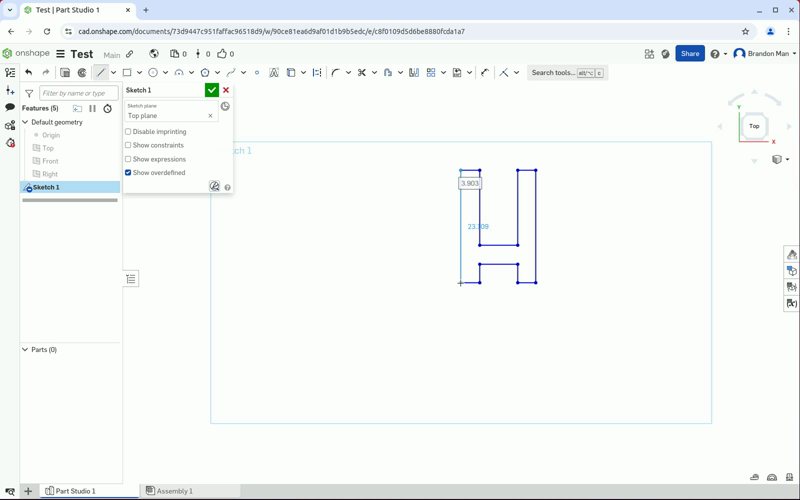
click(460, 282)
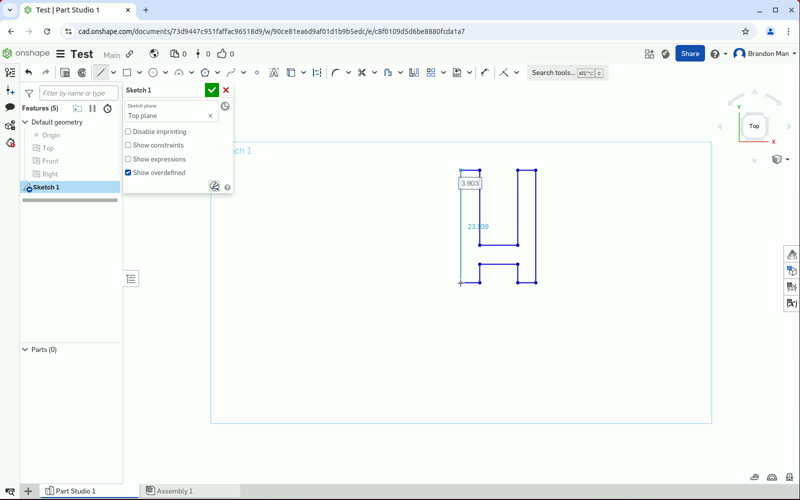
key(esc)
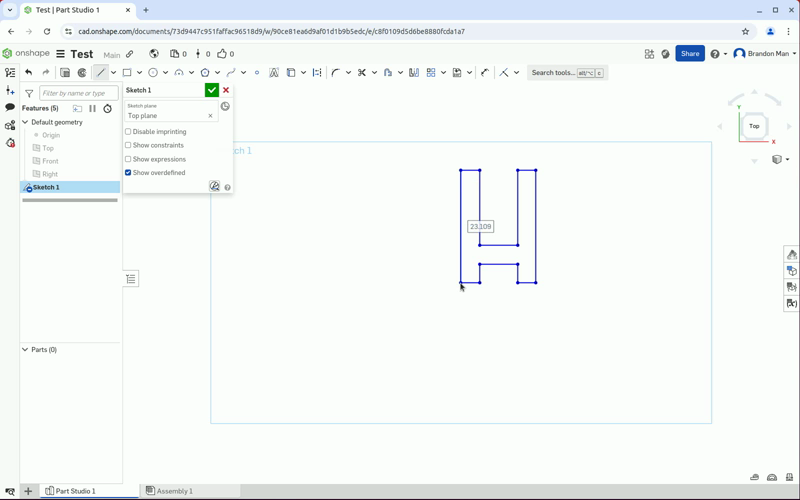
mouse_move(471, 261)
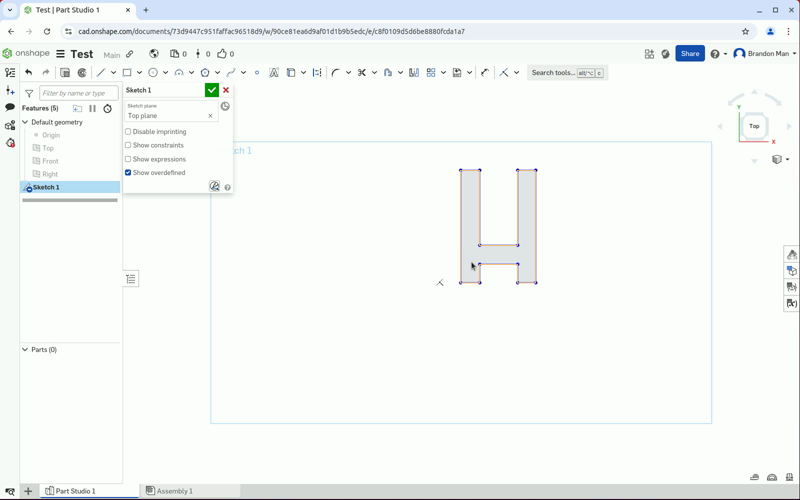
click(471, 261)
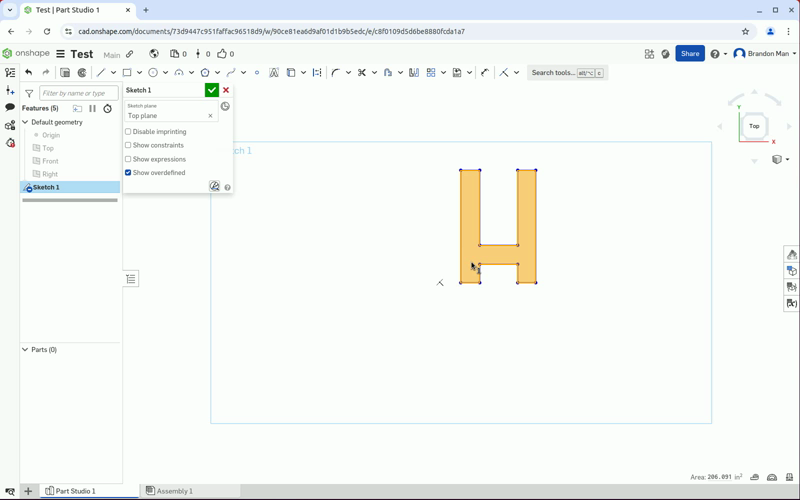
mouse_move(73, 352)
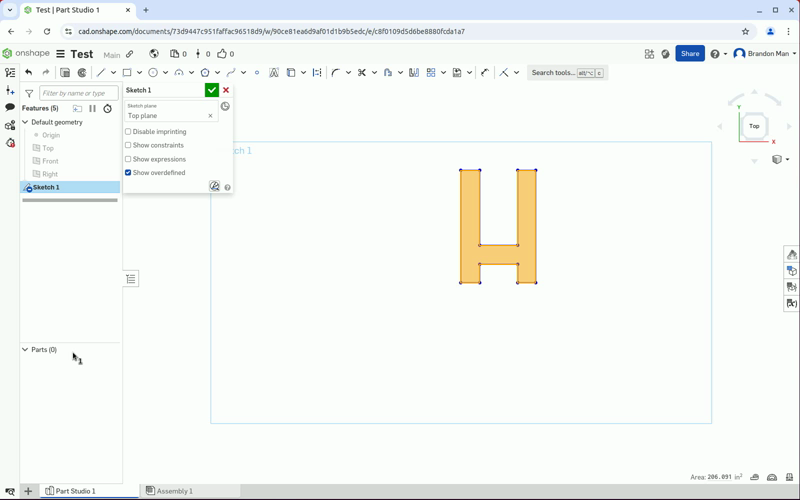
key(shift+y)
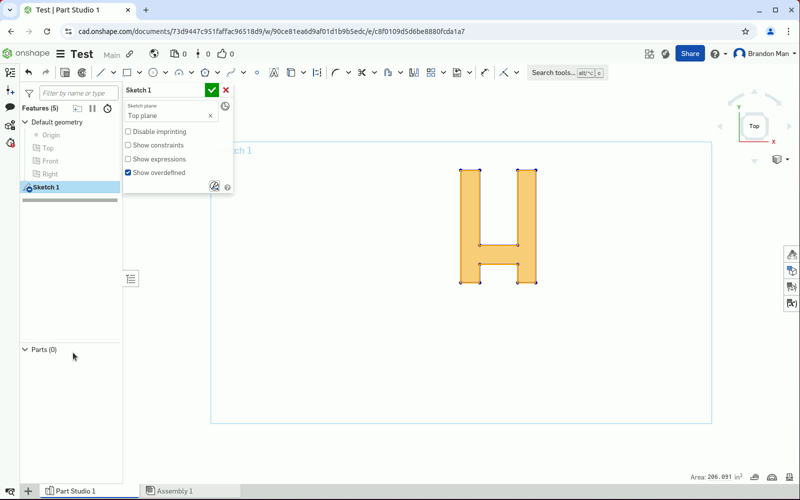
key(shift+e)
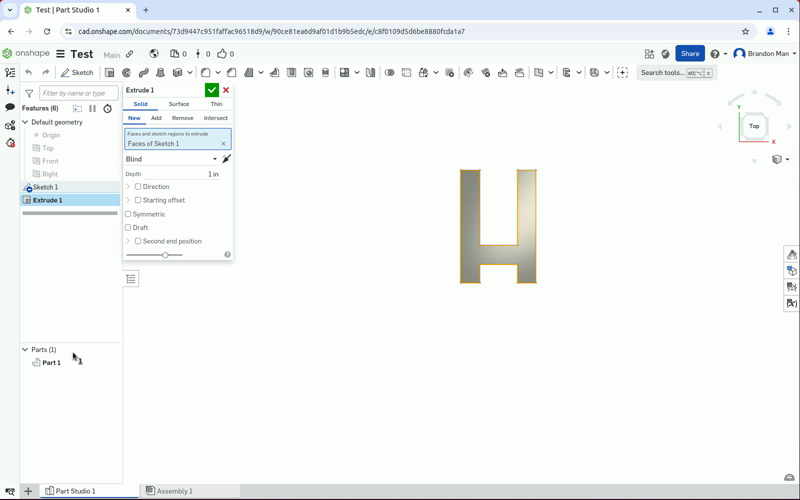
mouse_move(143, 106)
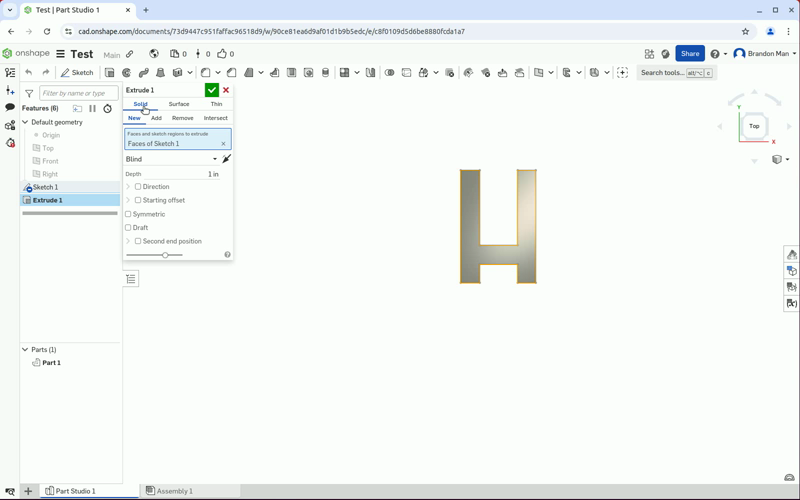
click(143, 106)
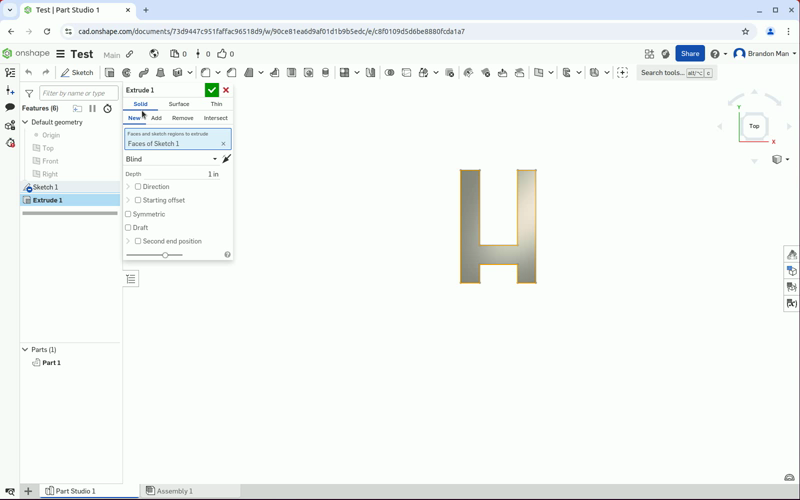
mouse_move(137, 120)
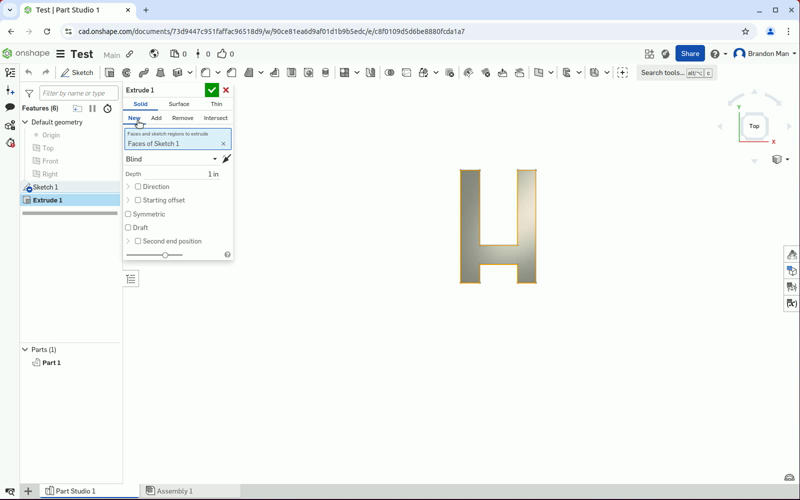
click(137, 120)
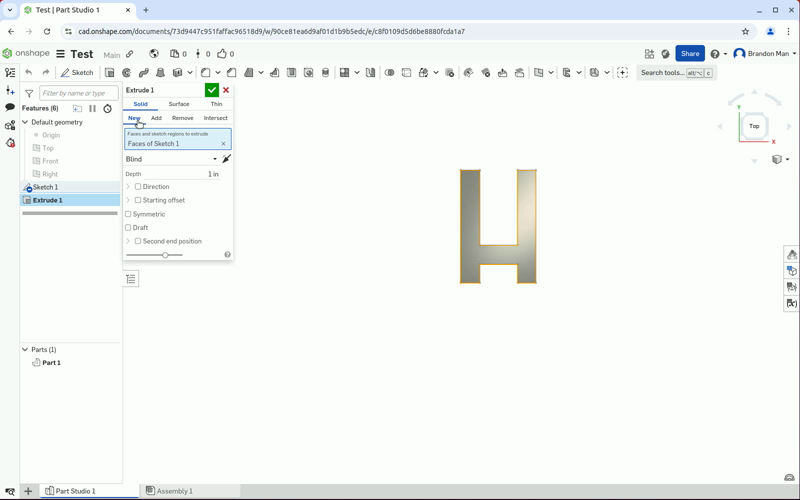
key(tab, 4)
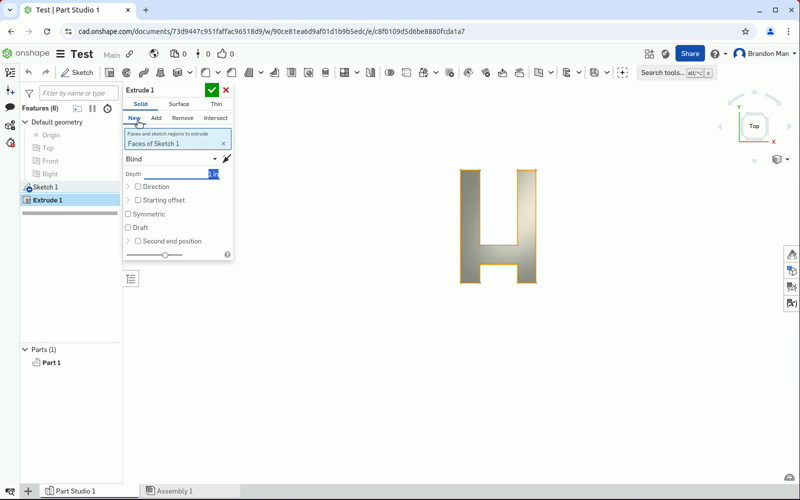
text(15.405)
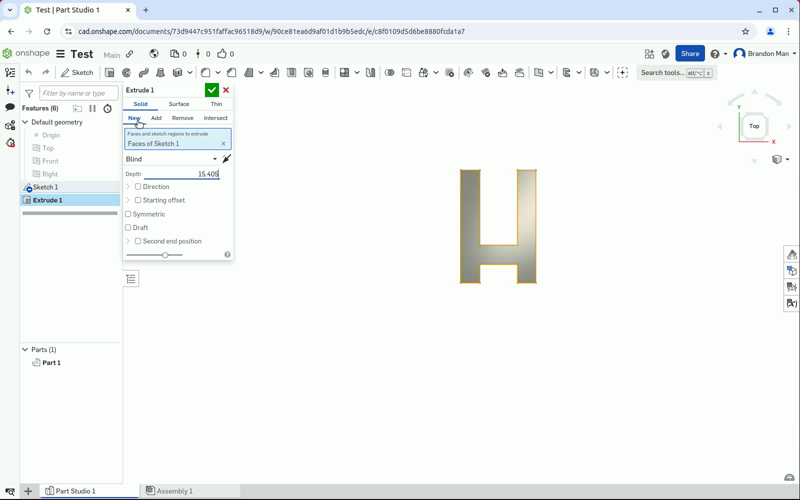
key(enter)
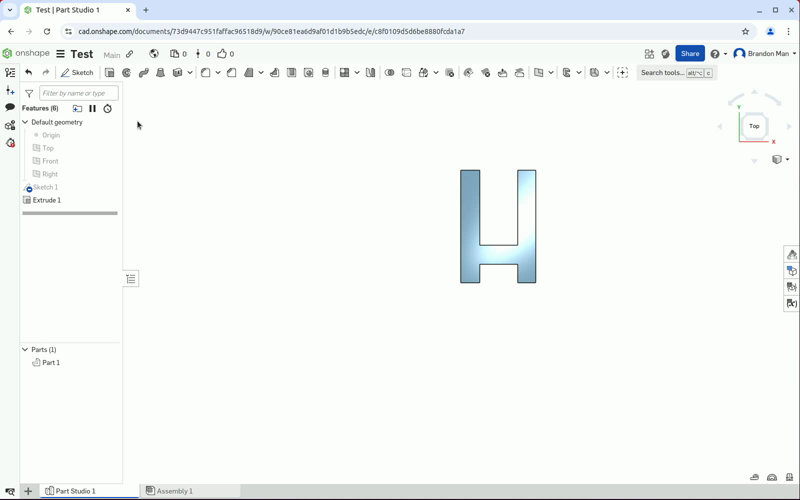
key(shift+h)
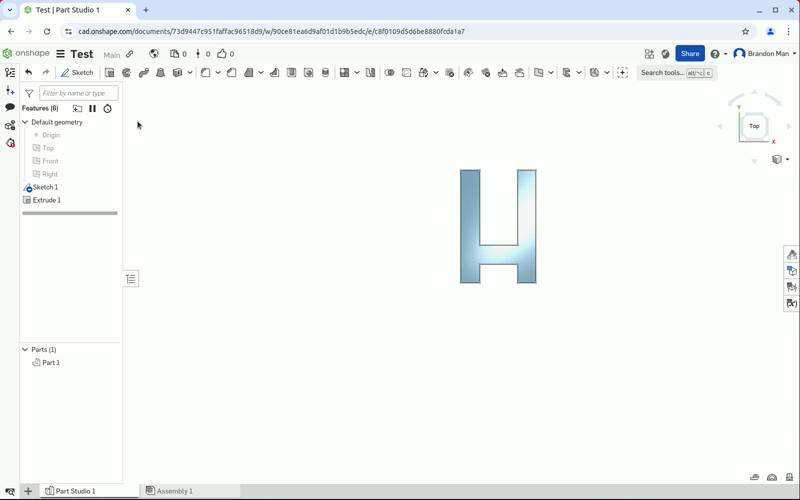
key(shift+h)
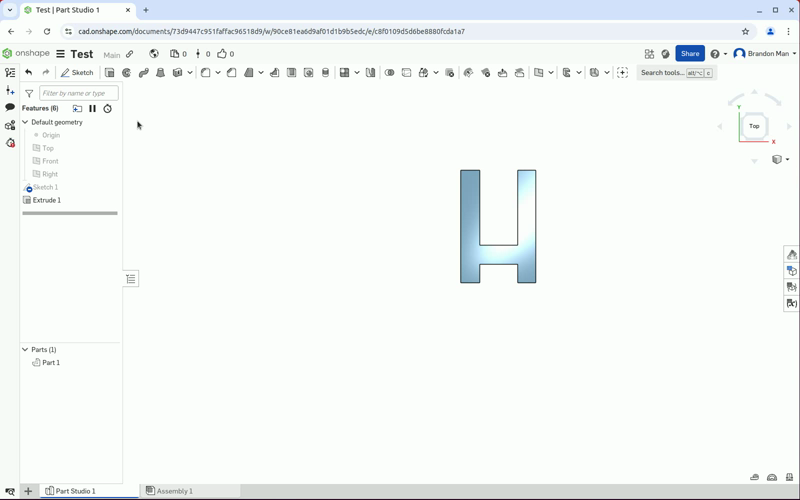
mouse_move(73, 189)
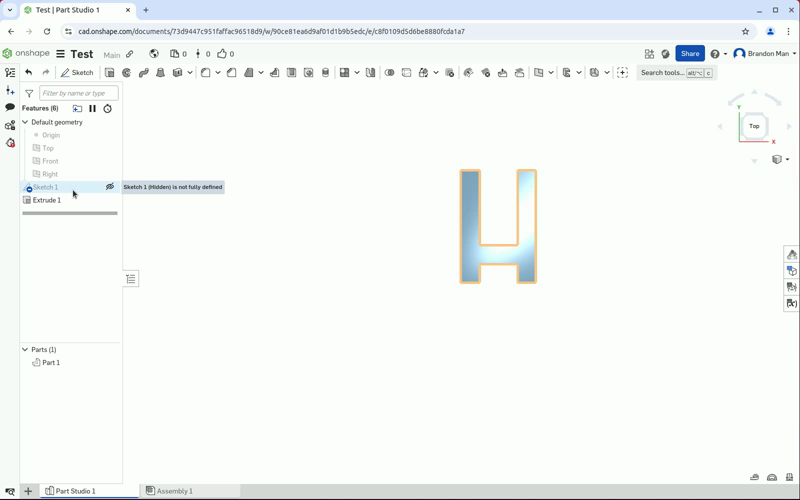
click(73, 189)
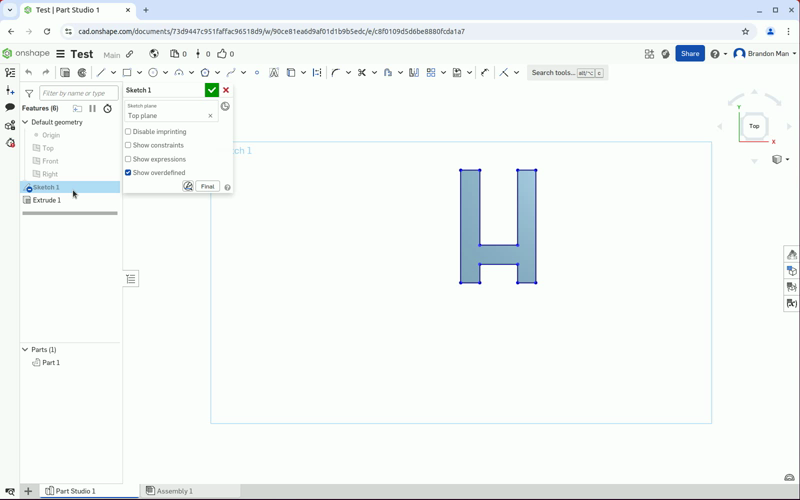
mouse_move(229, 92)
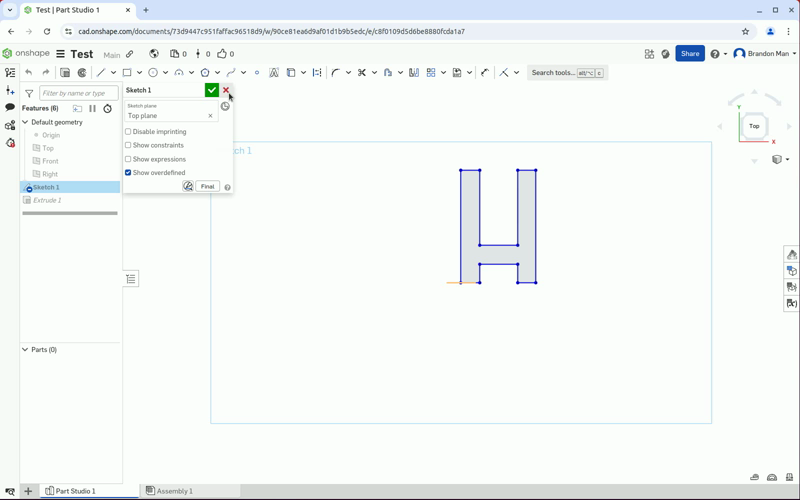
click(229, 92)
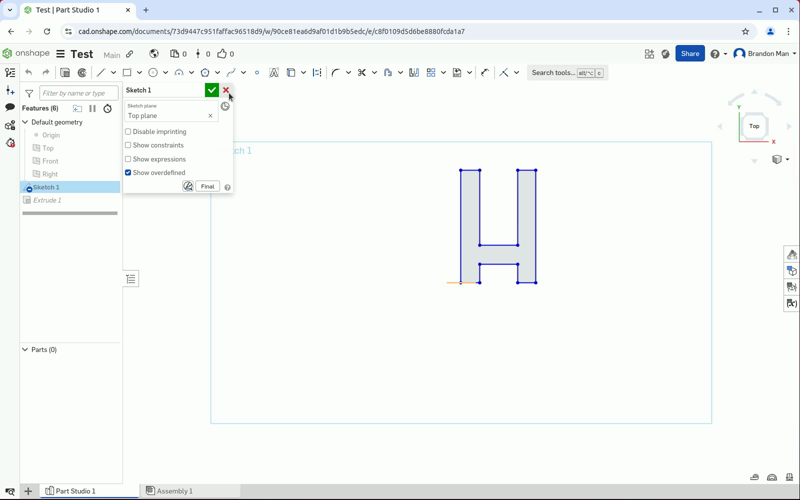
key(shift+s)
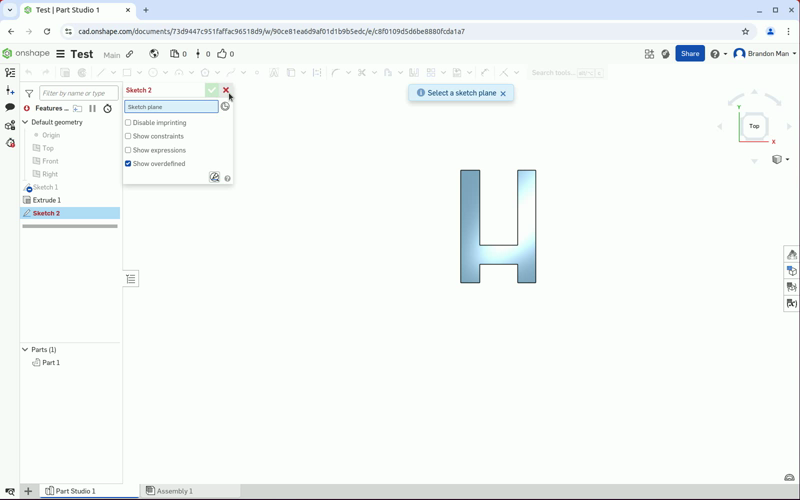
mouse_move(73, 150)
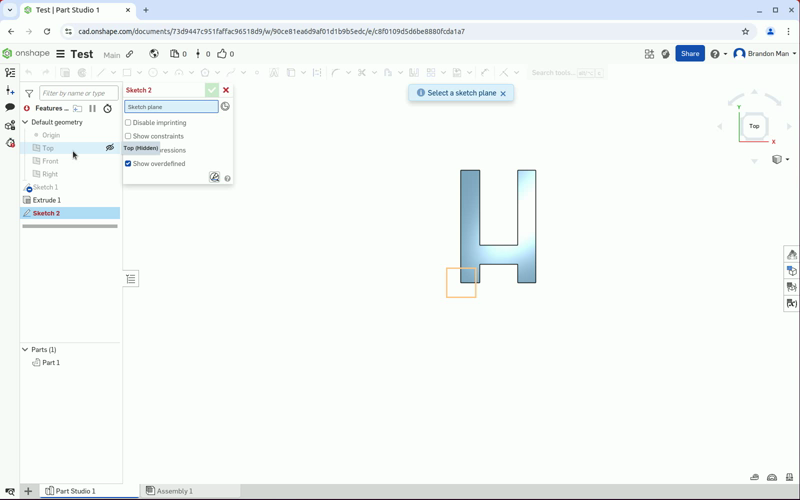
click(73, 150)
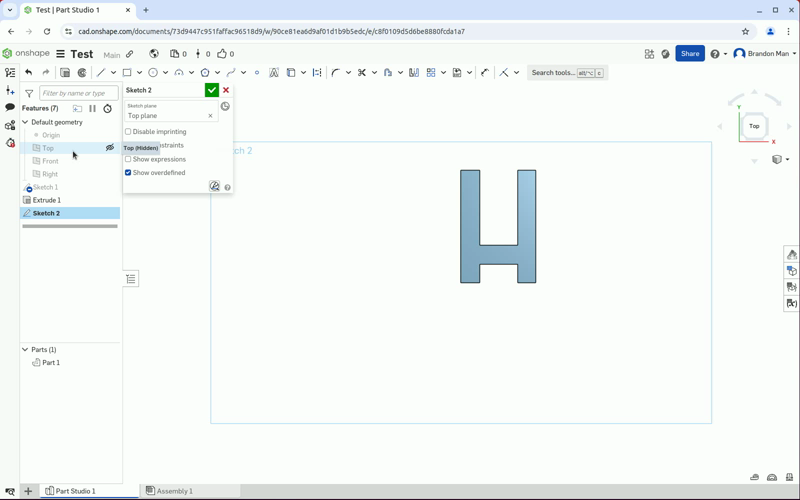
mouse_move(73, 352)
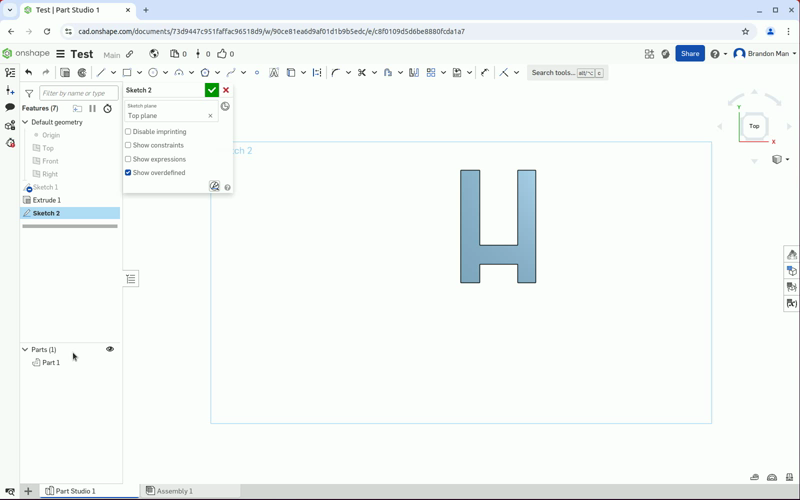
key(y)
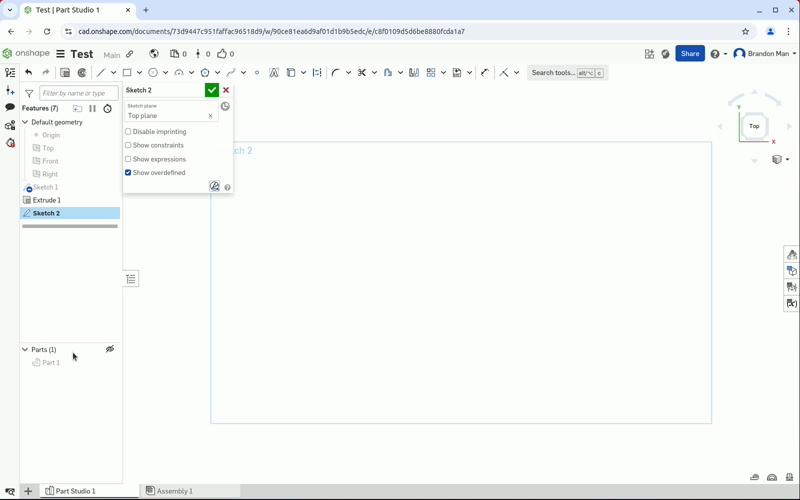
key(l)
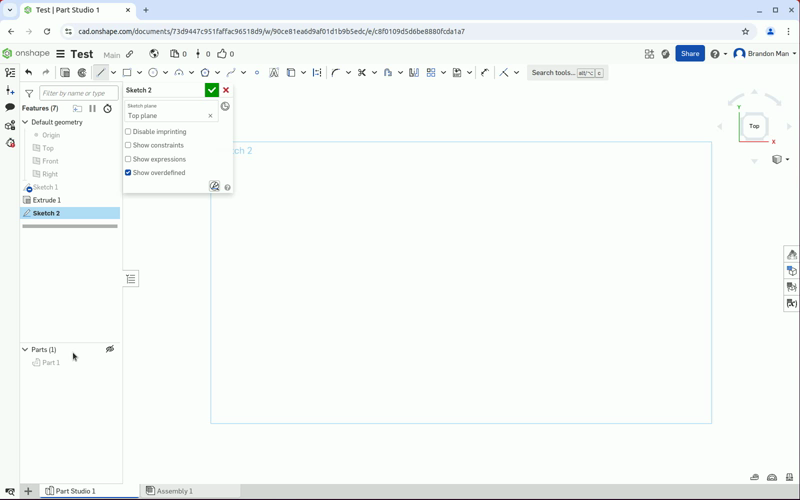
key_down(shift)
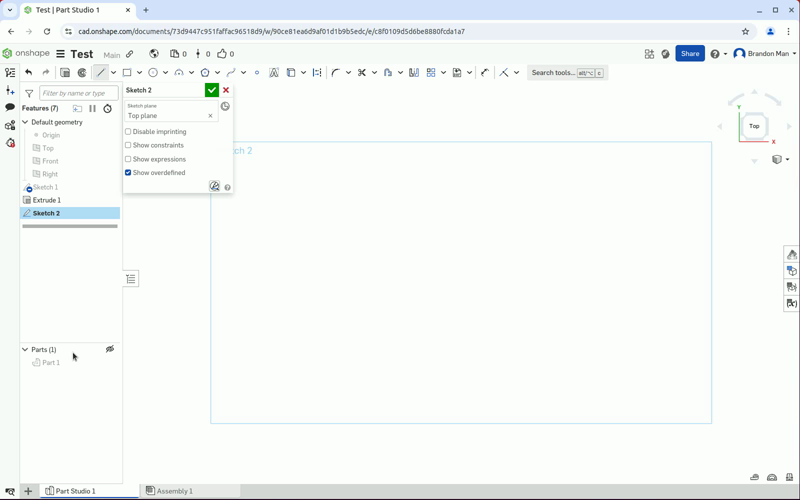
mouse_move(479, 245)
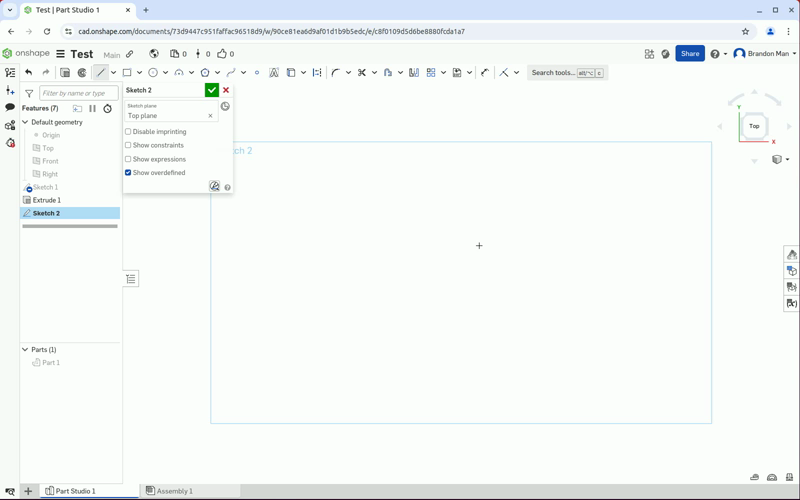
click(479, 245)
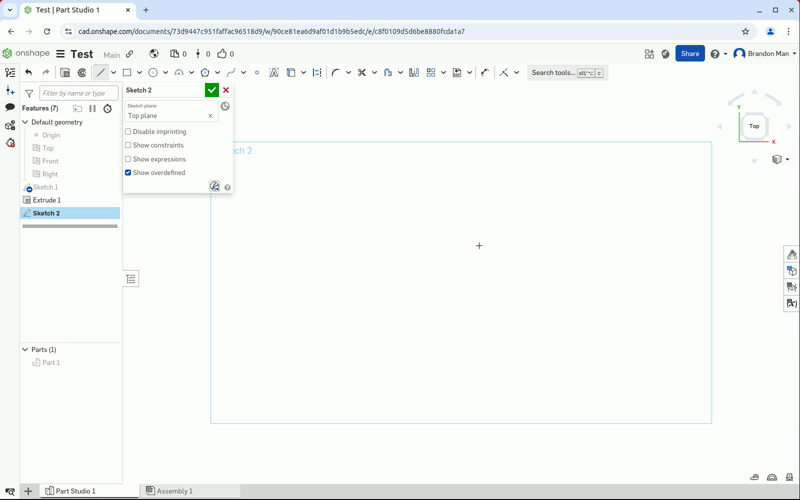
key_up(shift)
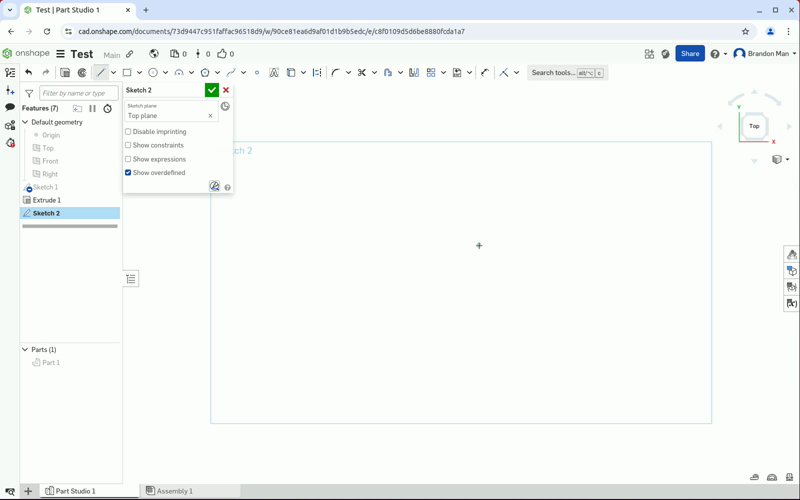
key_down(shift)
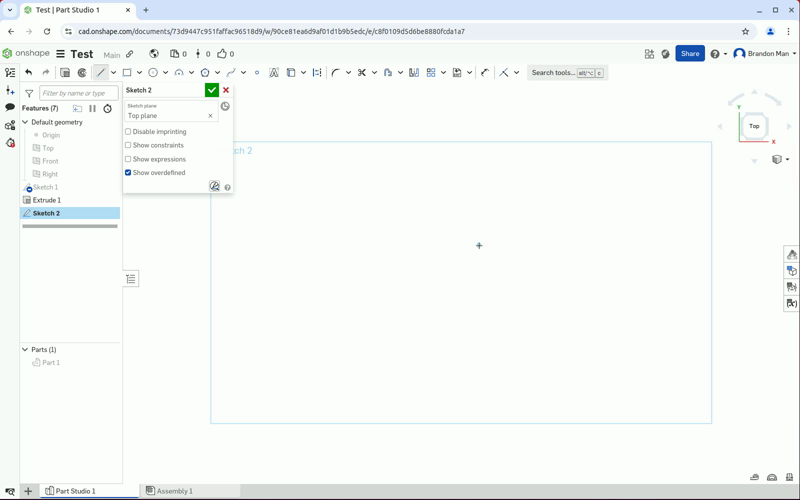
mouse_move(509, 245)
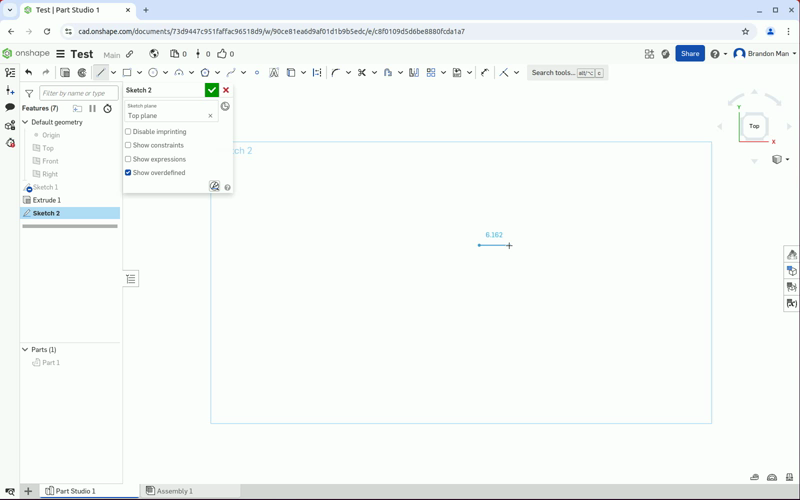
mouse_move(517, 245)
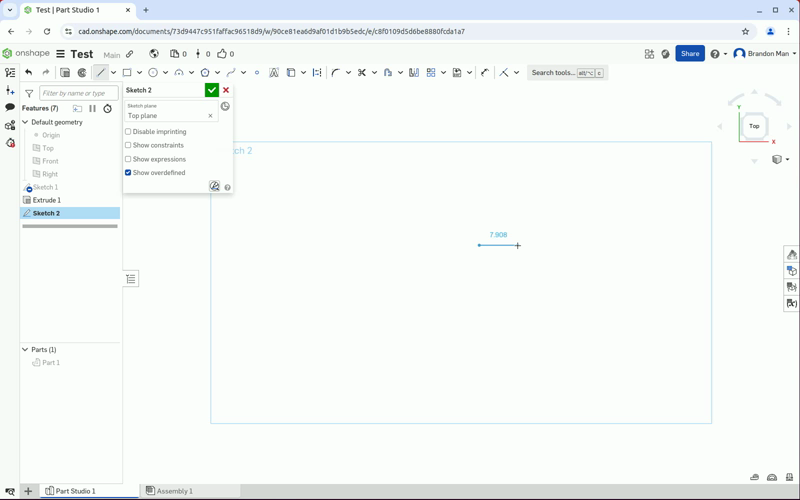
click(517, 245)
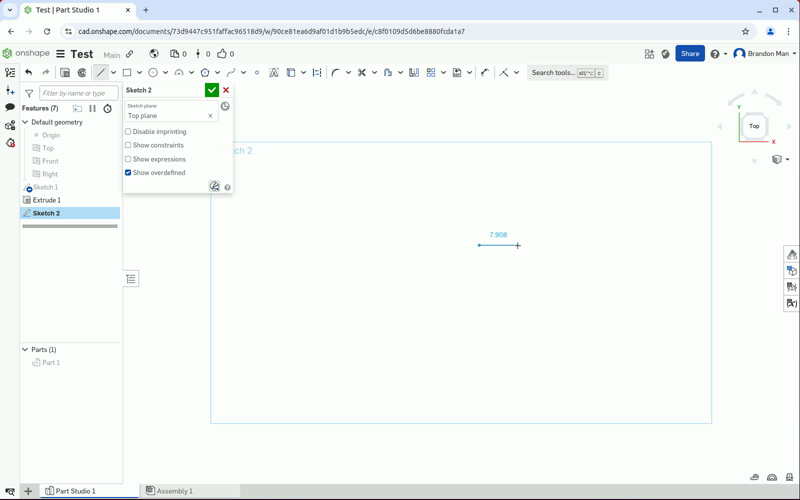
key_up(shift)
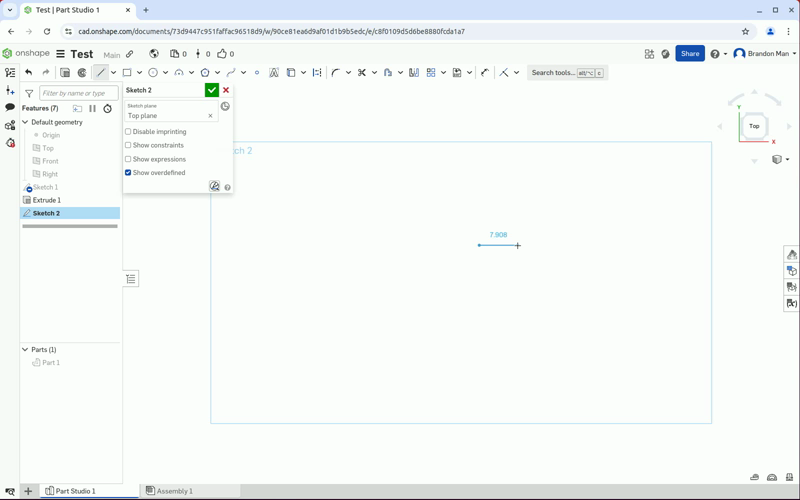
key_down(shift)
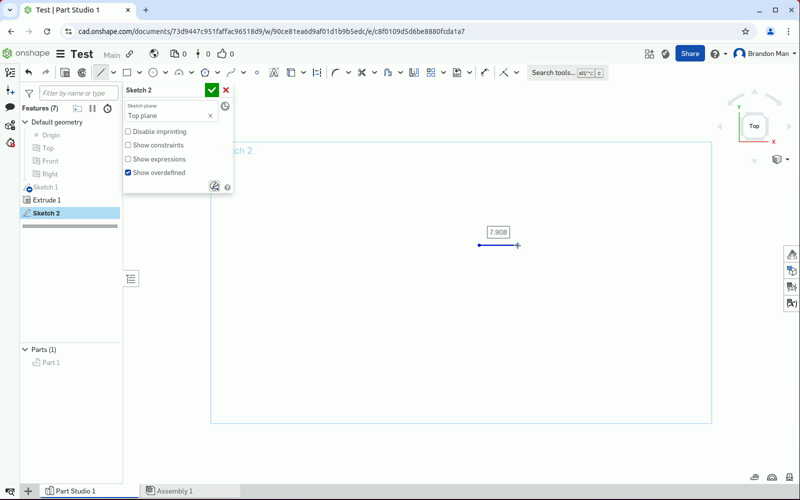
mouse_move(517, 170)
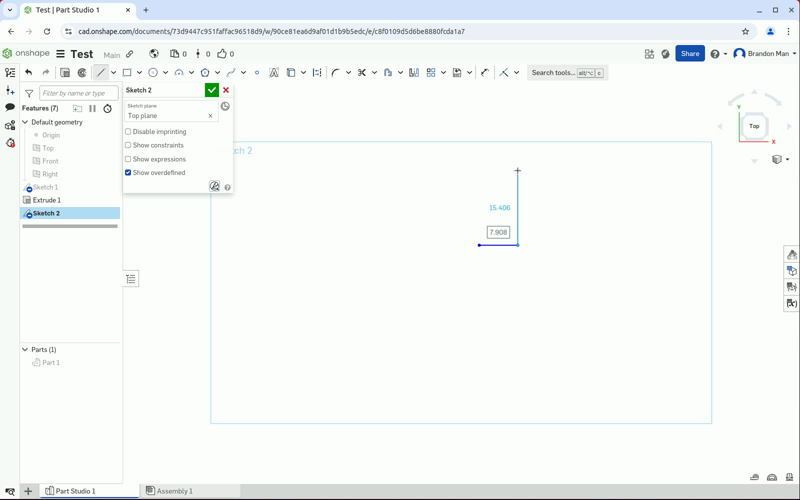
click(517, 170)
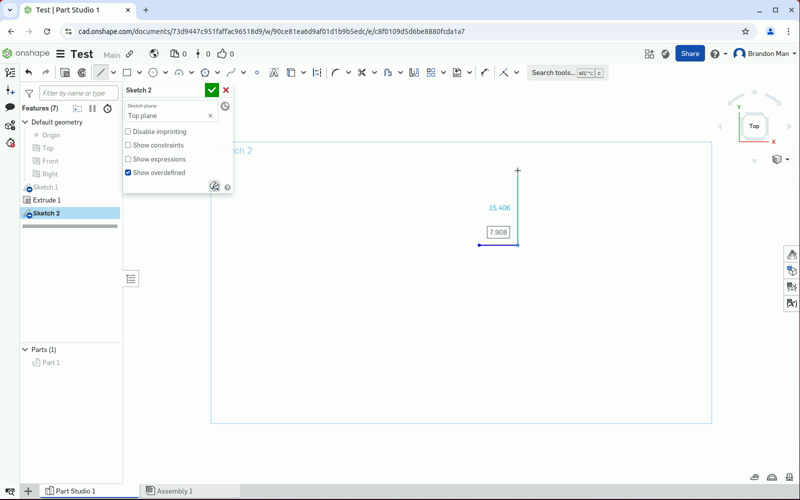
key_up(shift)
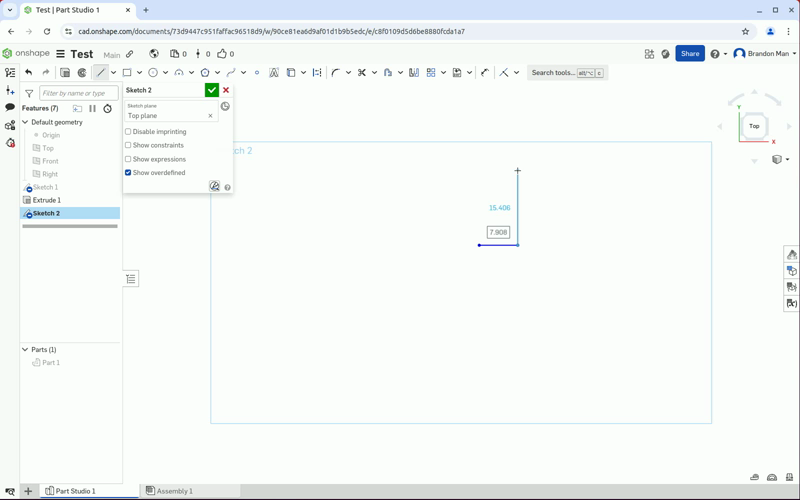
key_down(shift)
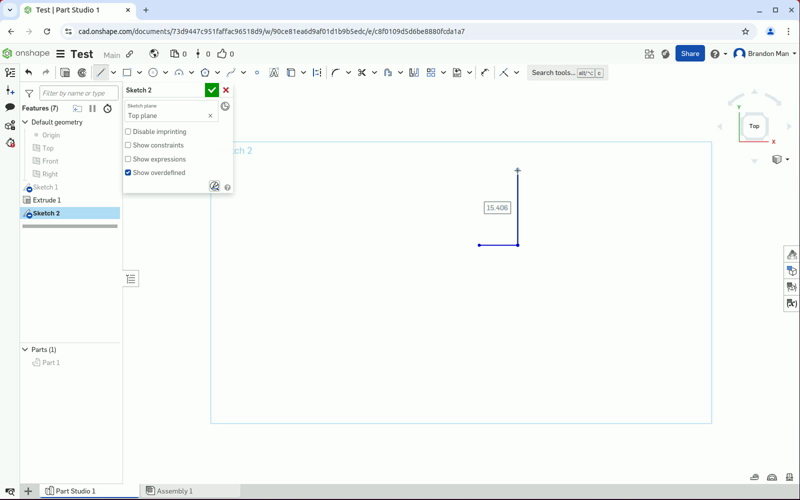
mouse_move(547, 170)
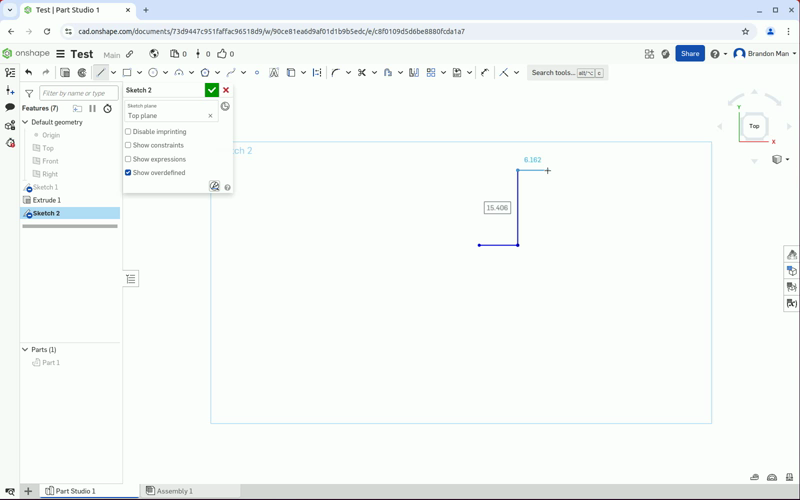
mouse_move(479, 170)
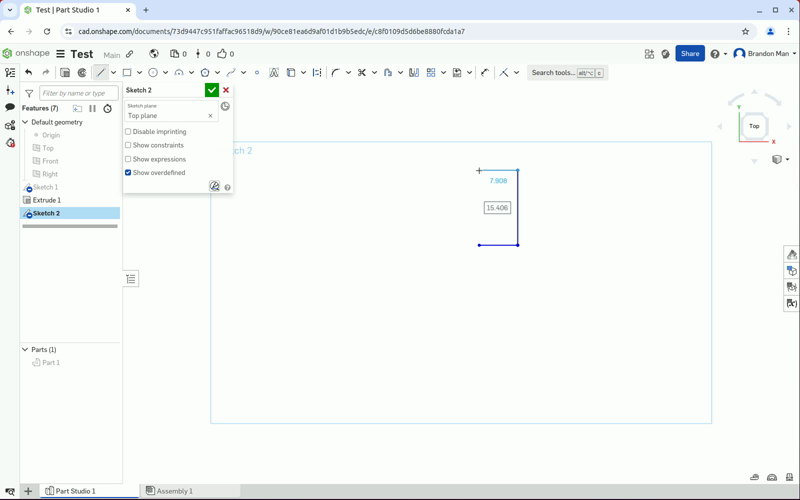
click(479, 170)
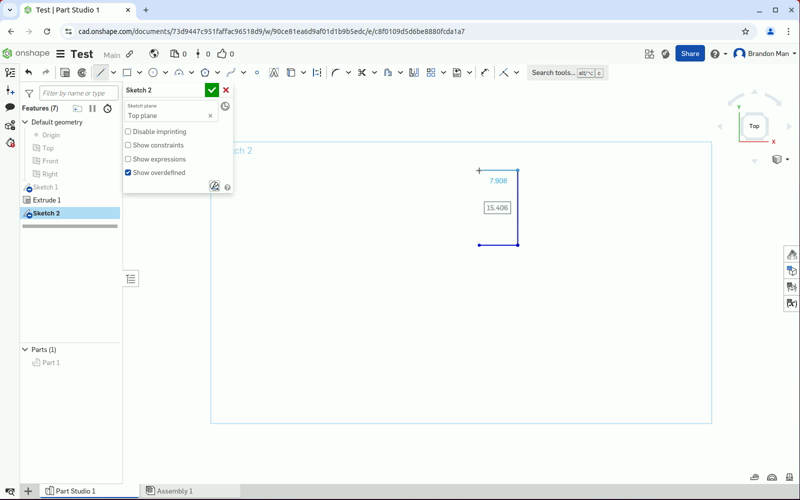
key_up(shift)
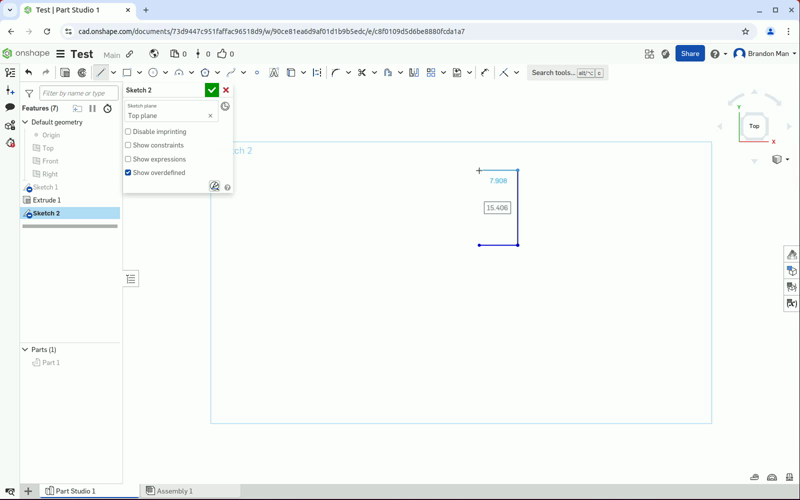
key_down(shift)
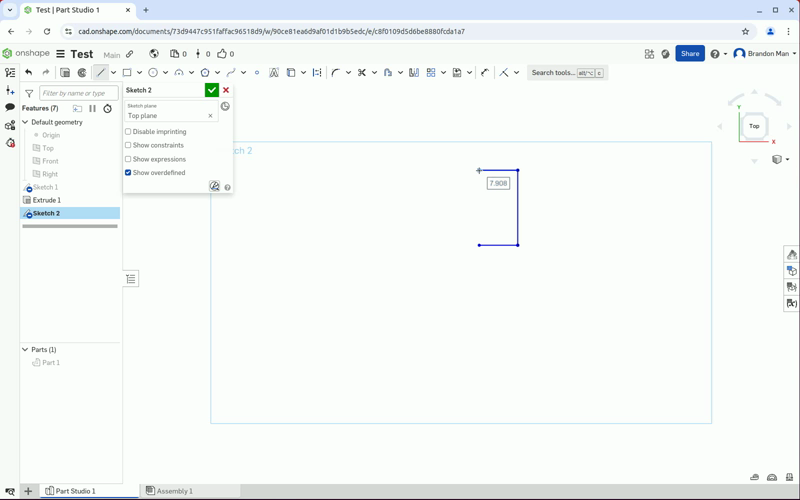
mouse_move(479, 245)
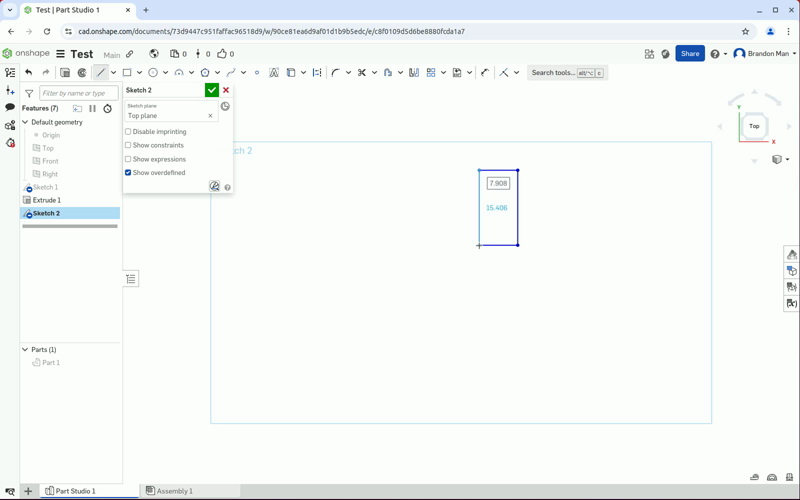
key_up(shift)
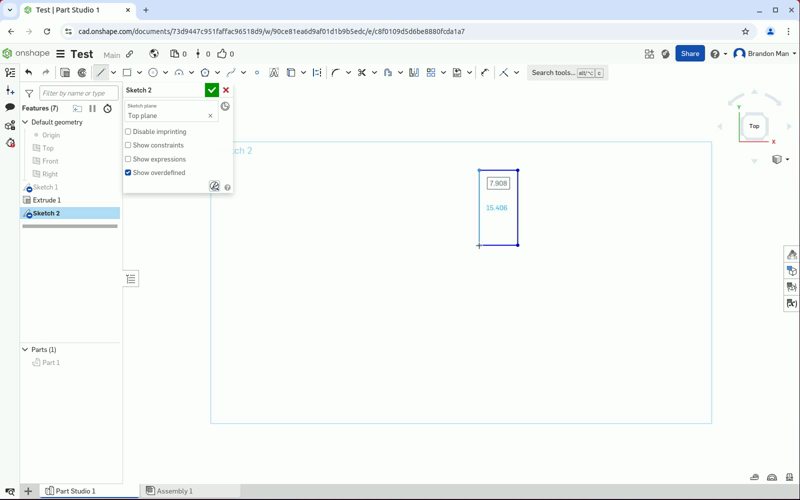
click(479, 245)
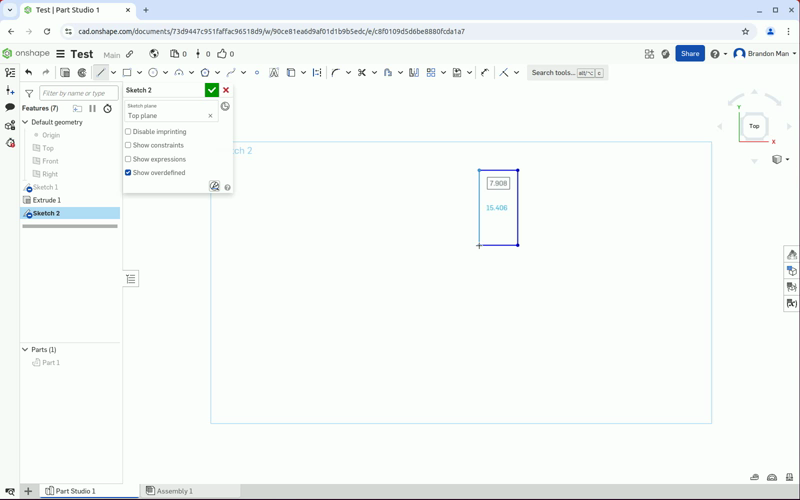
key(esc)
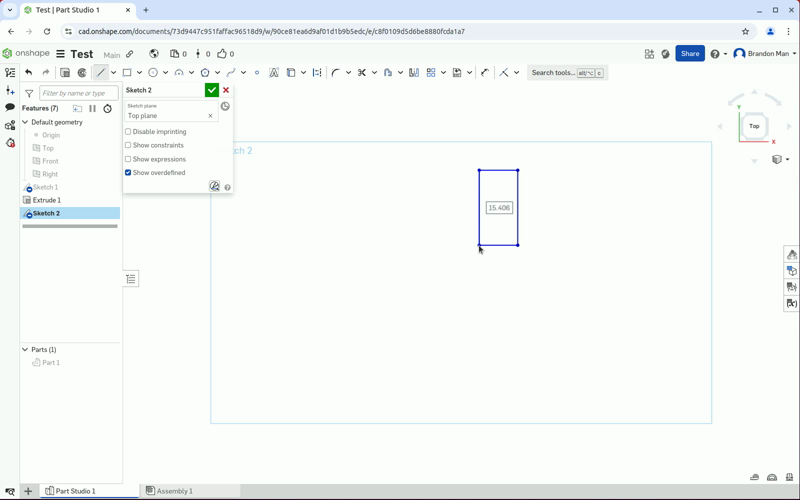
mouse_move(509, 232)
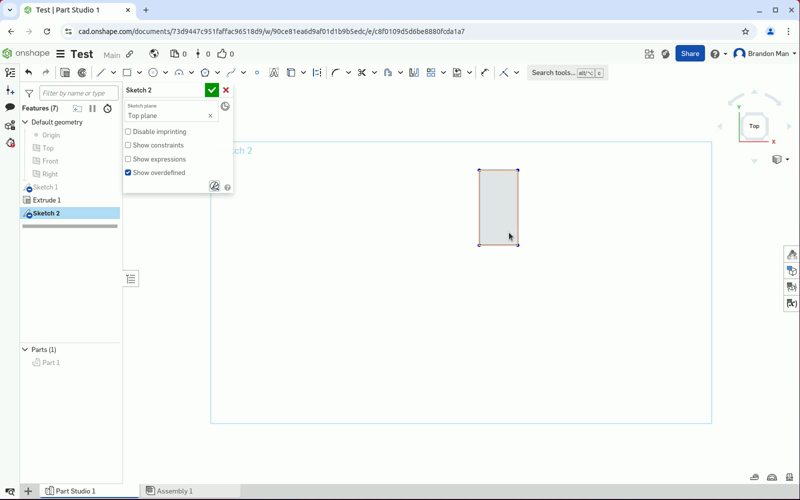
click(509, 232)
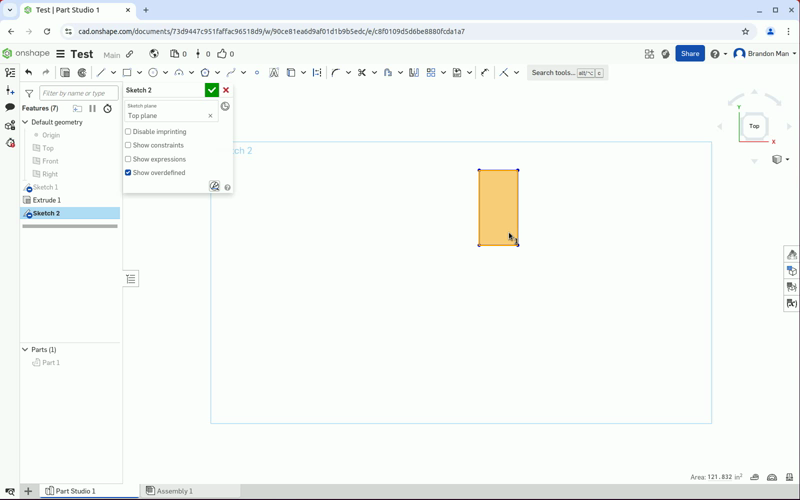
mouse_move(73, 352)
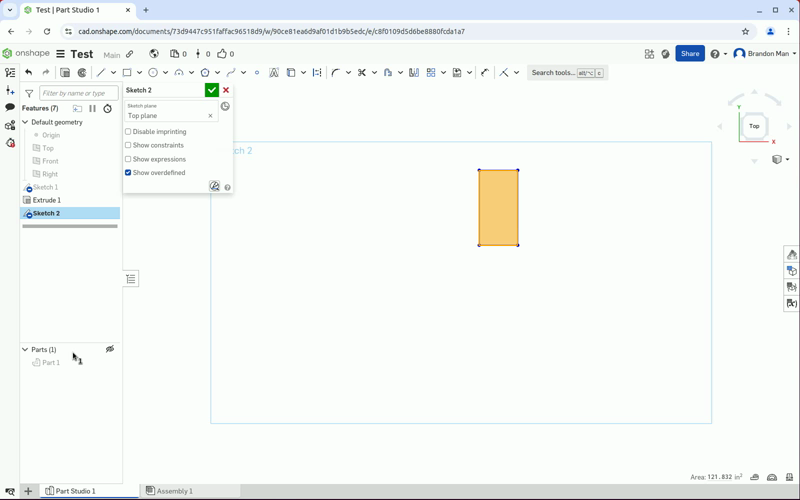
key(shift+y)
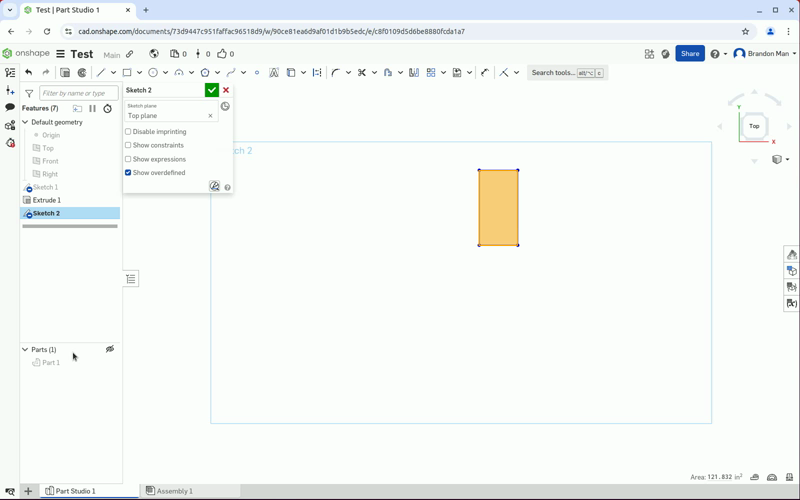
key(shift+e)
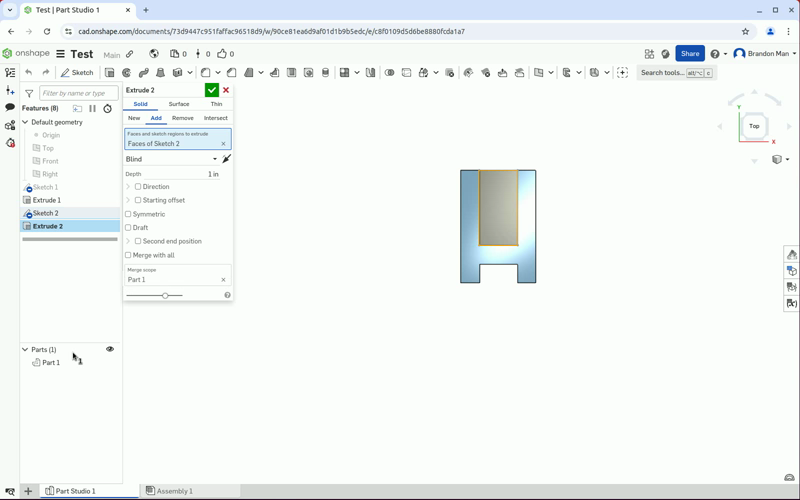
mouse_move(143, 106)
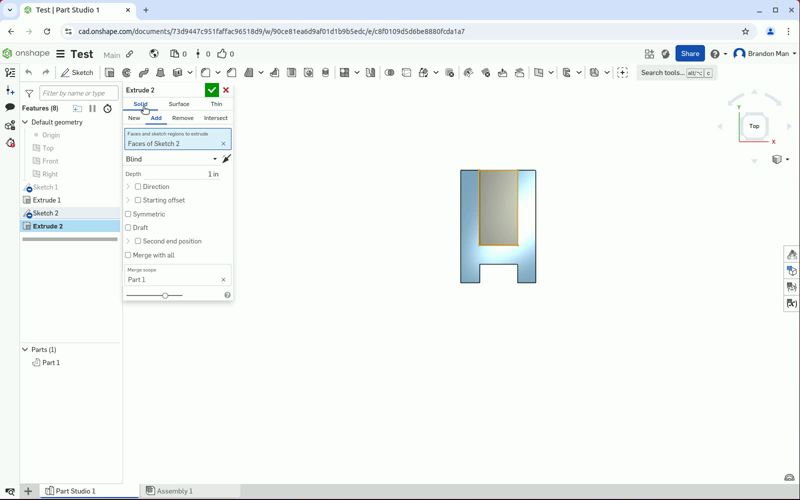
click(143, 106)
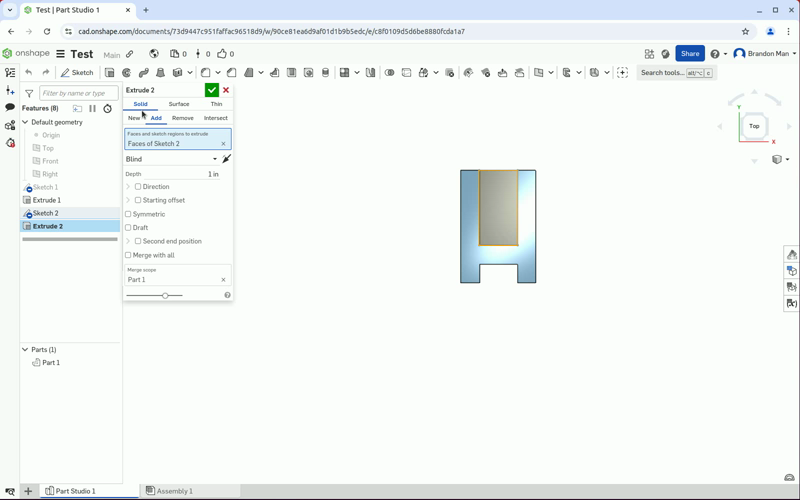
mouse_move(137, 120)
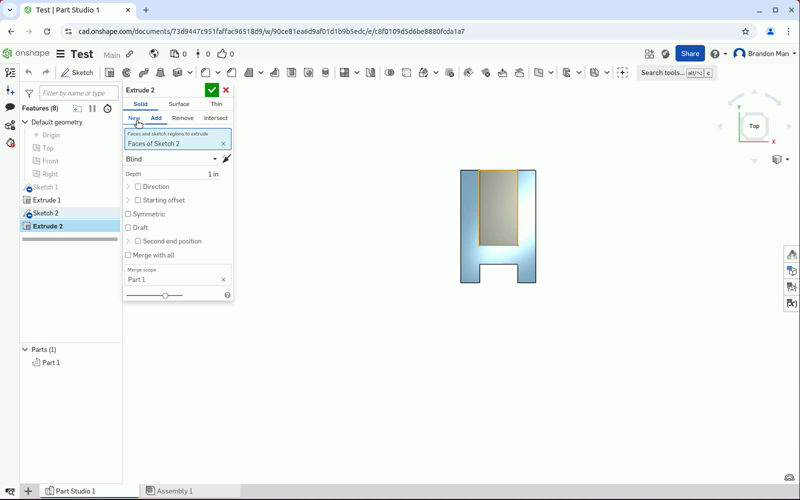
click(137, 120)
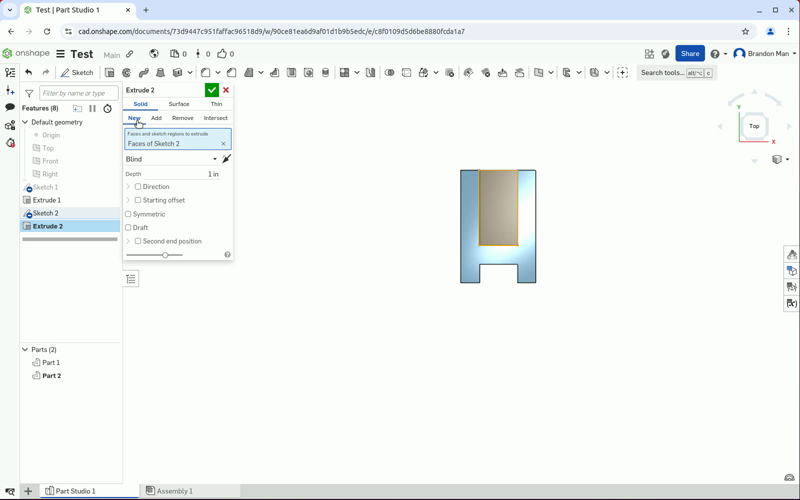
key(tab, 4)
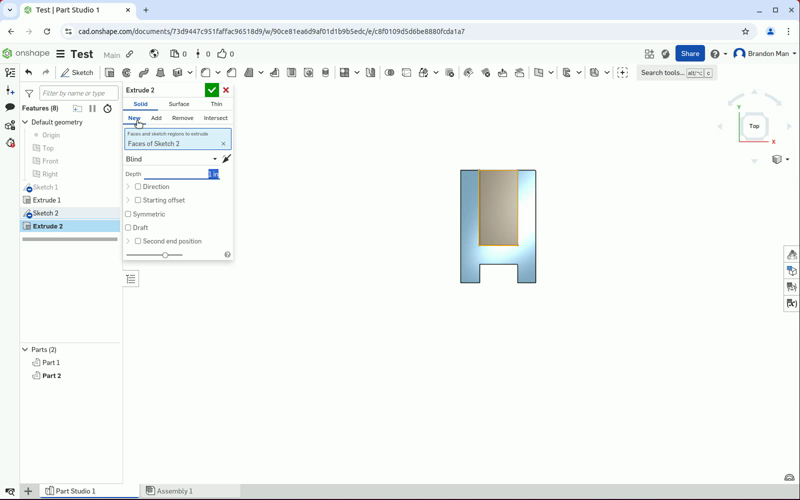
text(7.703)
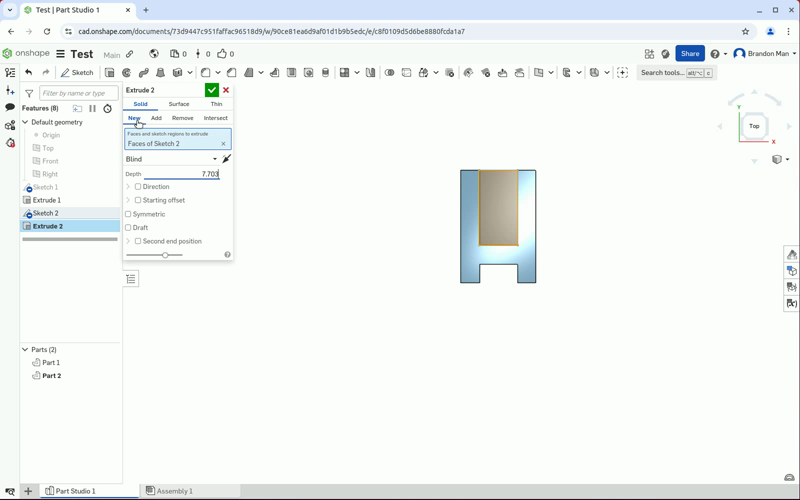
key(enter)
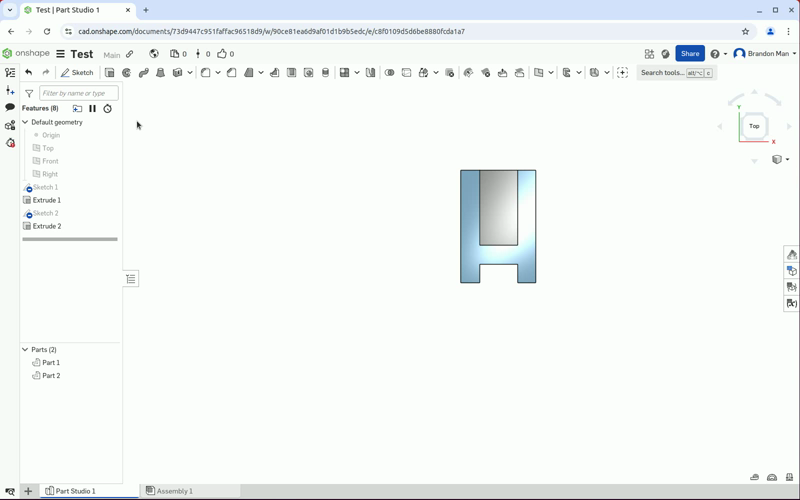
key(shift+h)
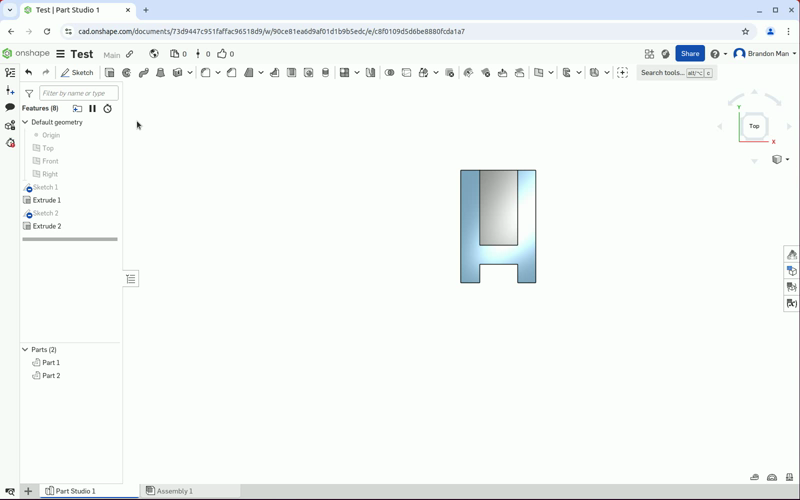
key(shift+h)
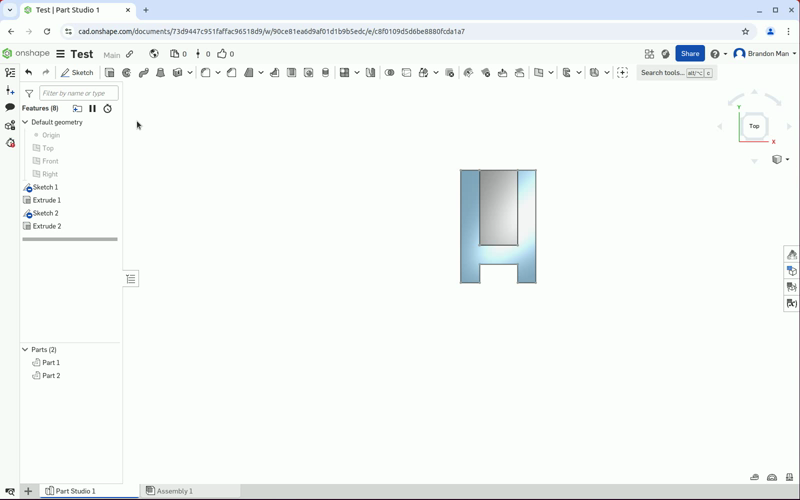
key(shift+7)
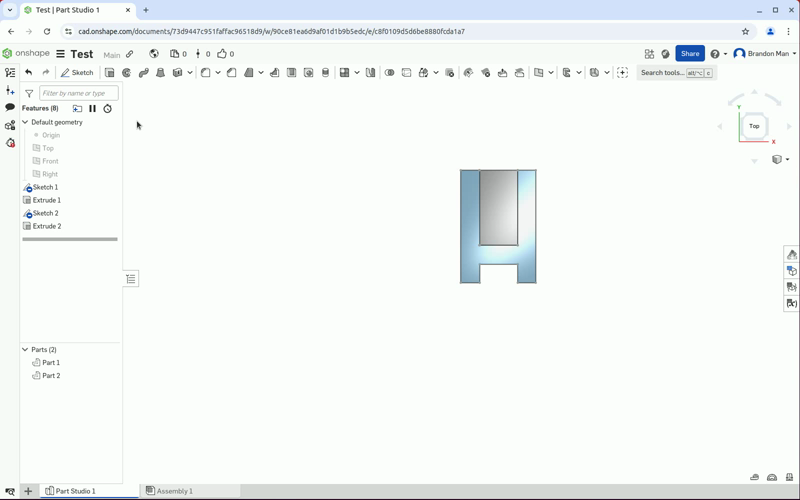
key(up, 3)
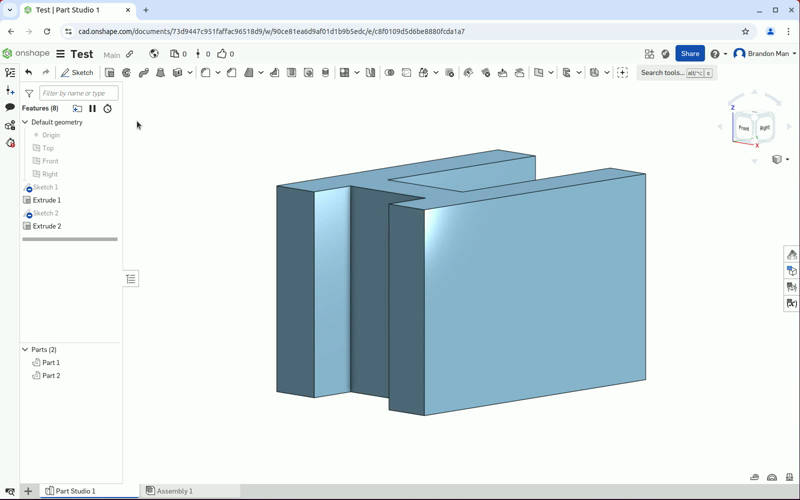
key(left, 3)
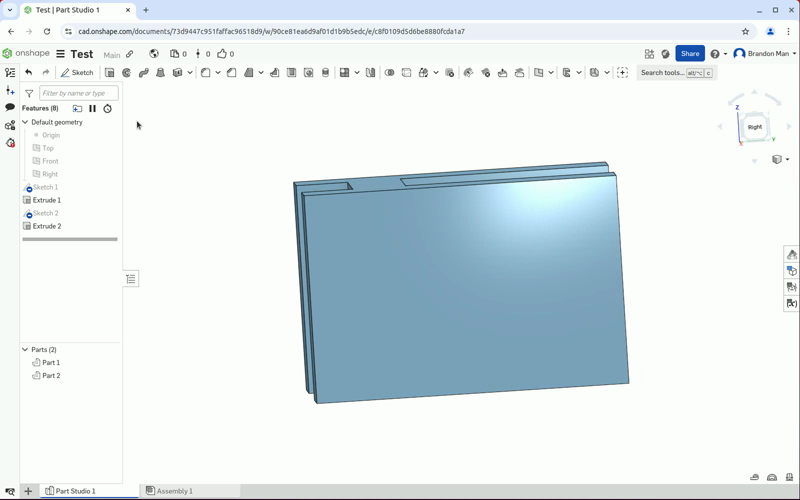
key(right, 3)
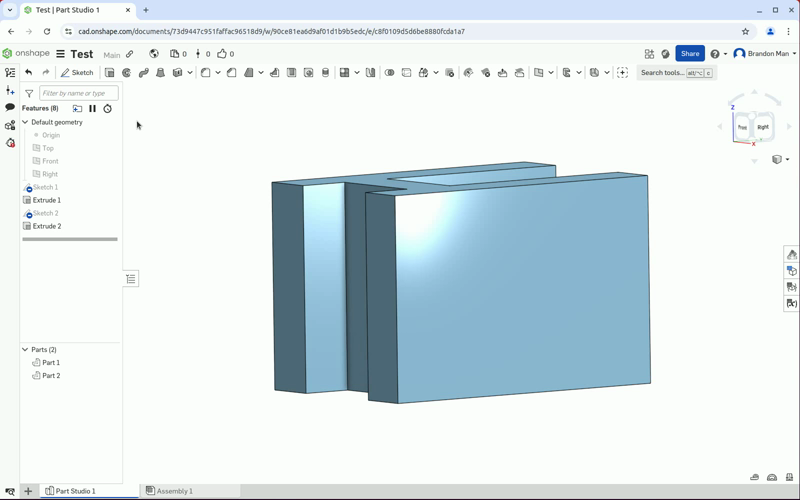
key(down, 3)
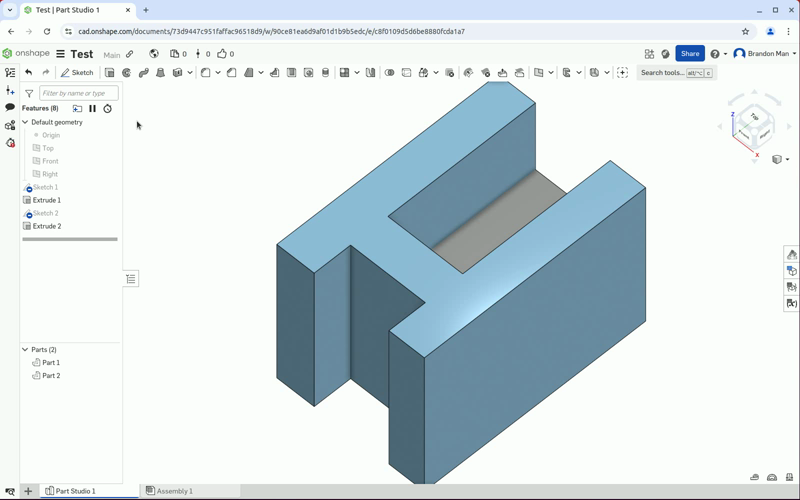
mouse_move(73, 189)
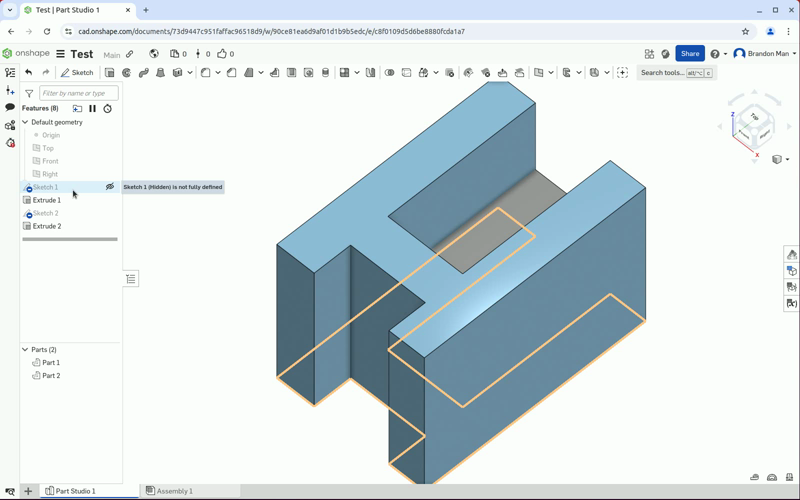
click(73, 189)